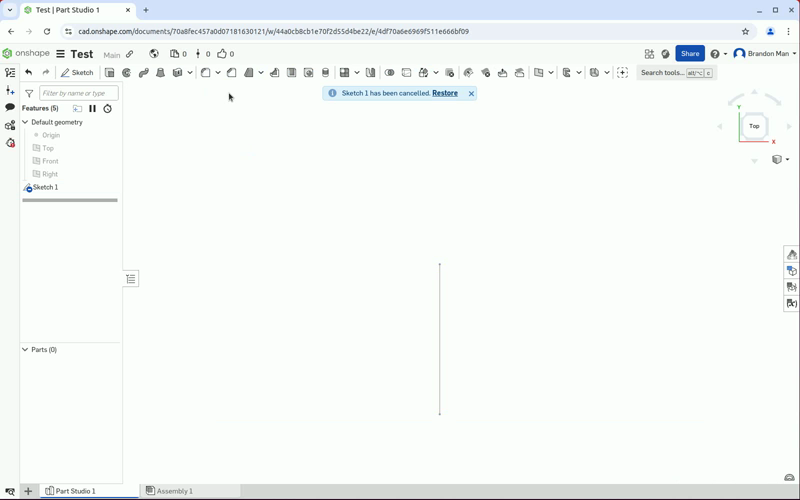
key(shift+h)
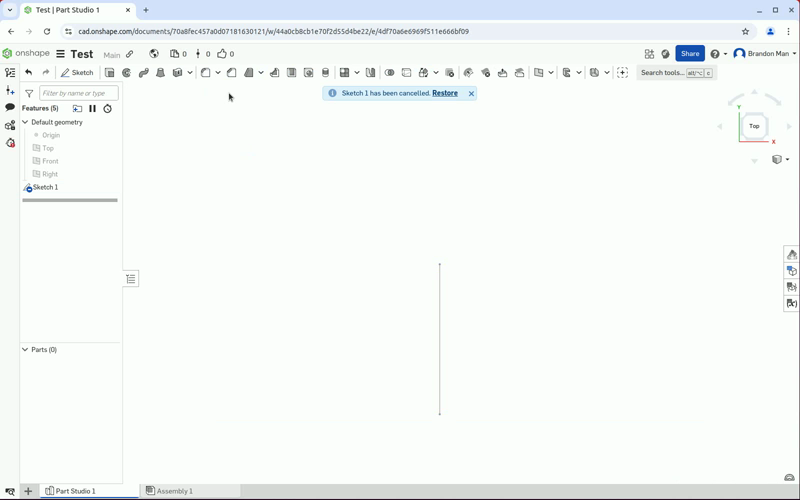
key(shift+s)
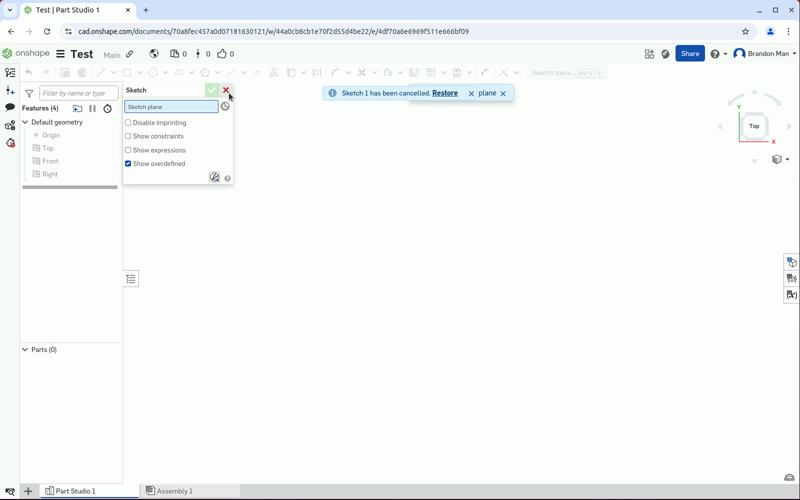
mouse_move(73, 150)
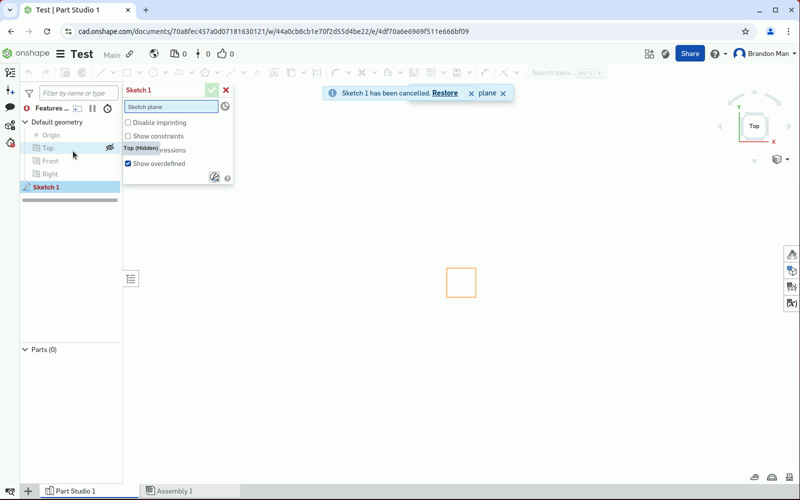
click(73, 150)
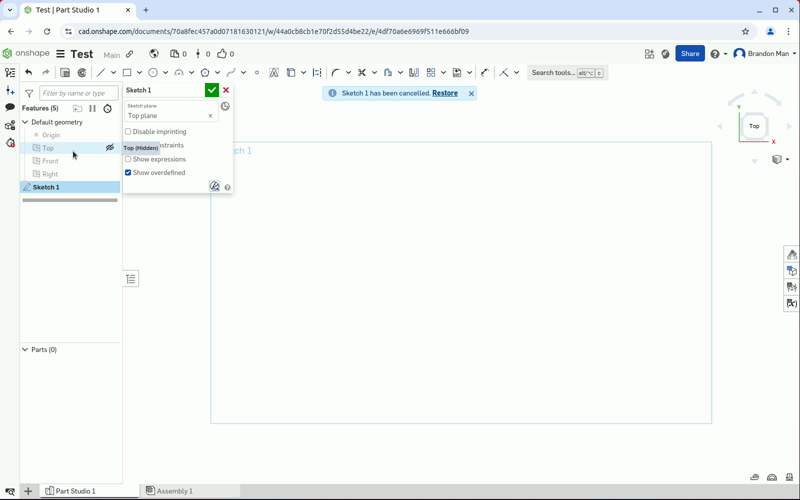
mouse_move(73, 352)
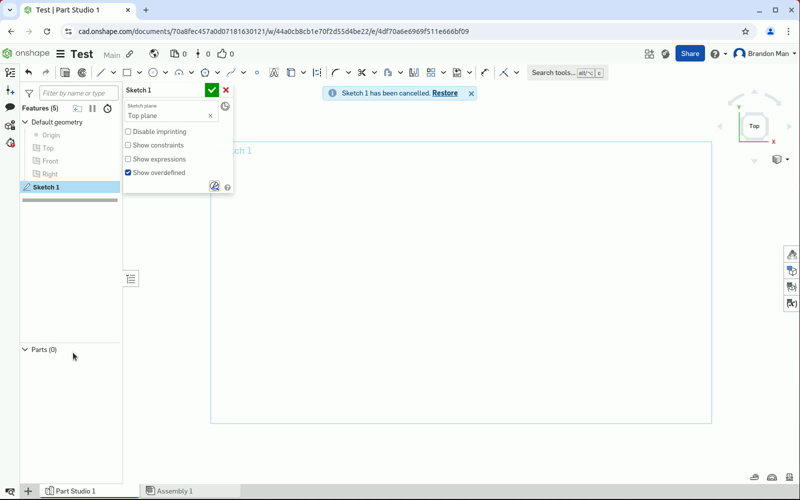
key(y)
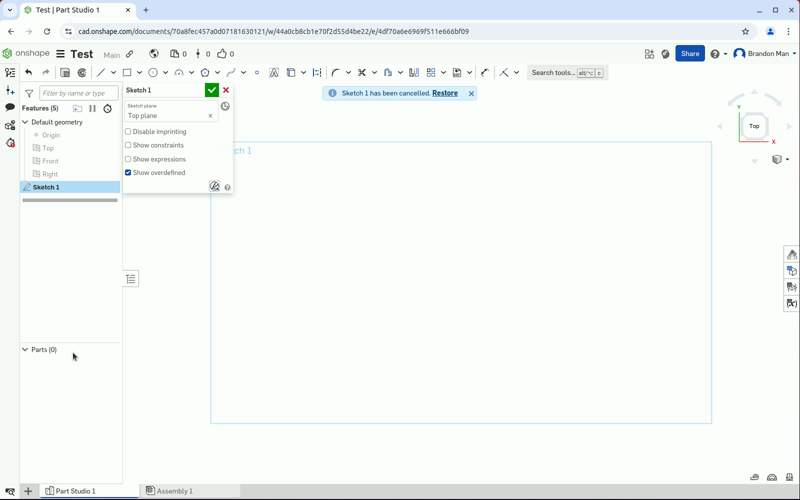
key(l)
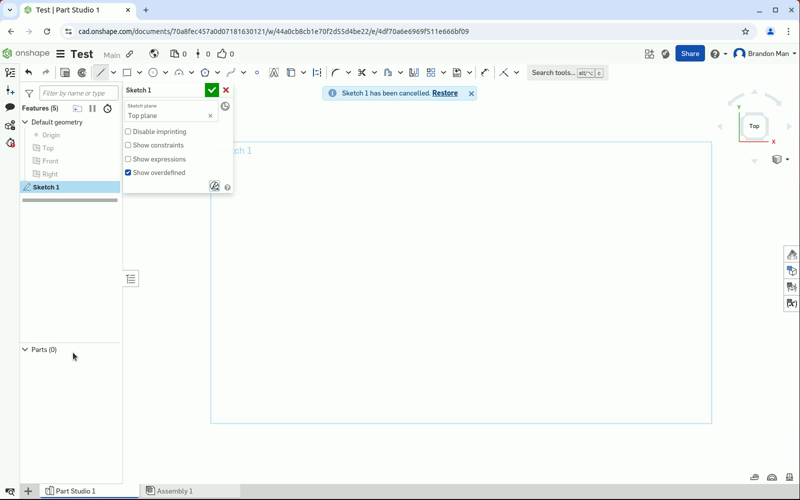
key_down(shift)
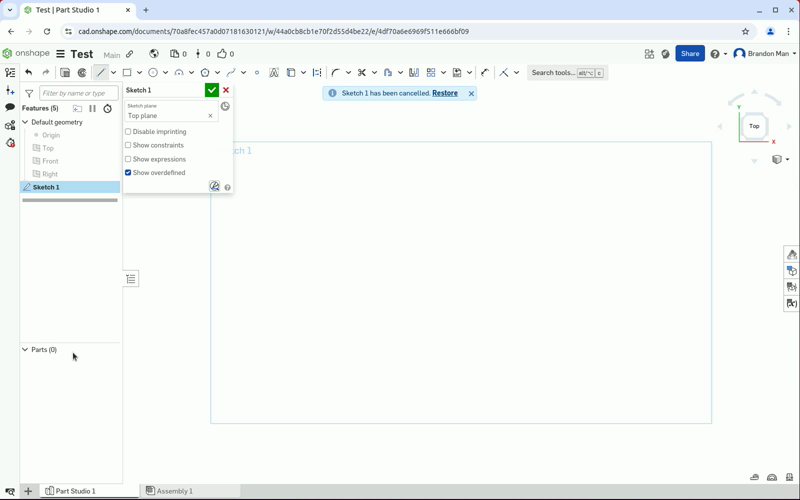
mouse_move(460, 282)
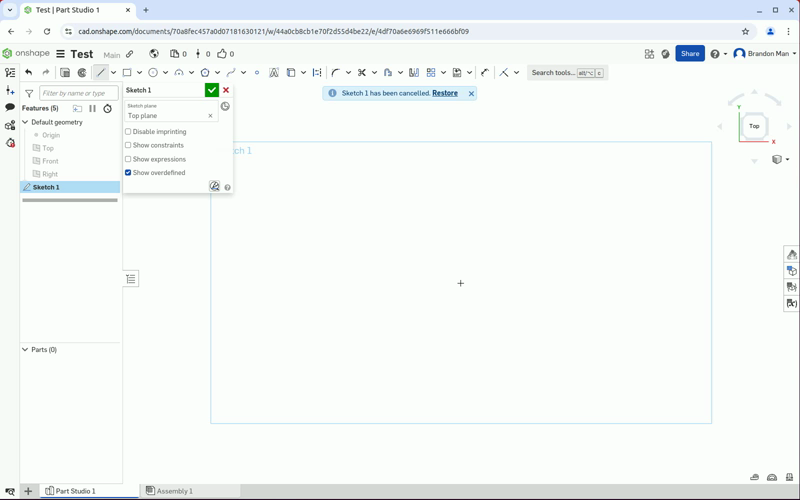
click(460, 282)
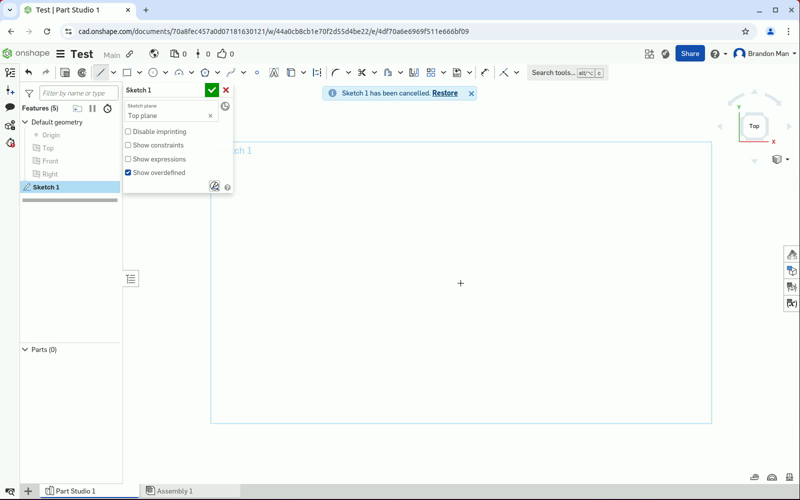
key_up(shift)
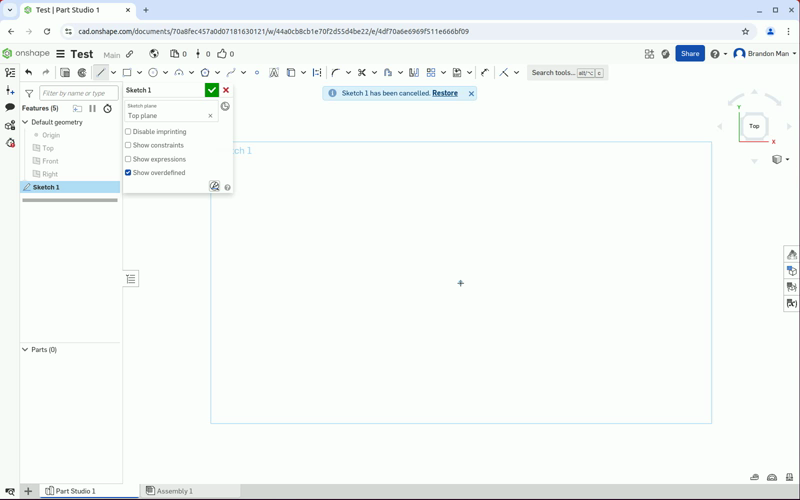
key_down(shift)
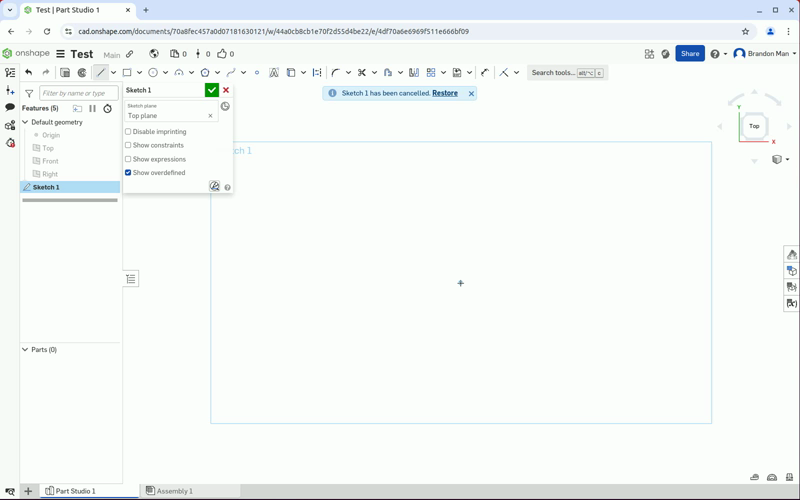
mouse_move(539, 282)
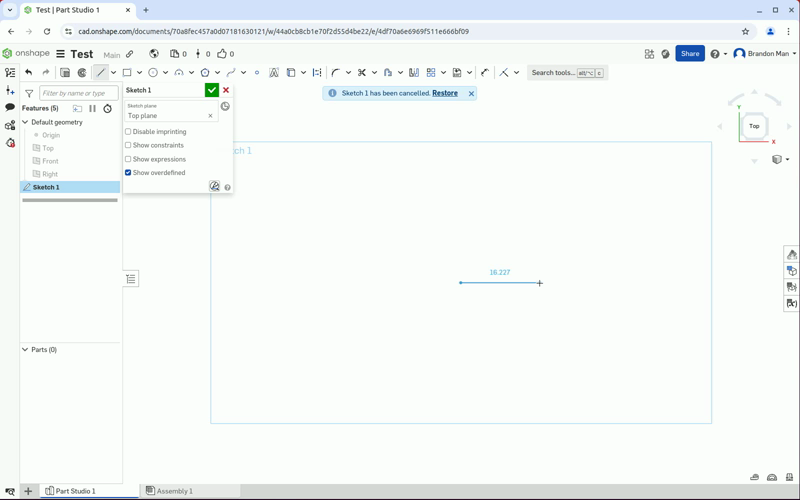
click(539, 282)
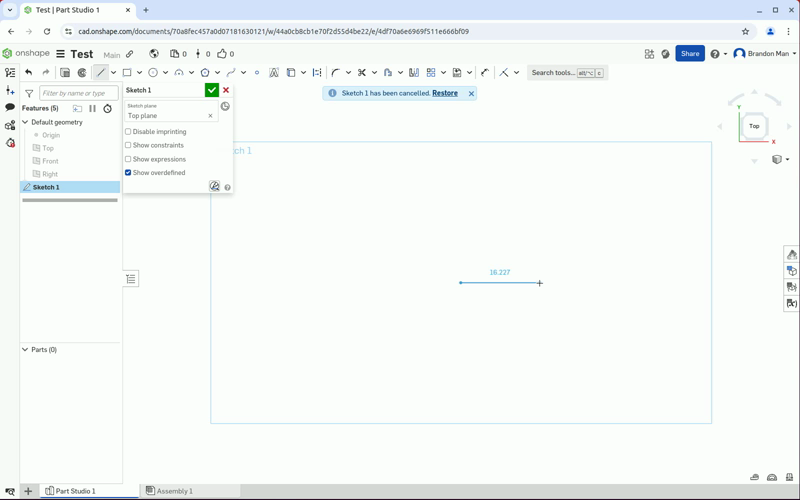
key_up(shift)
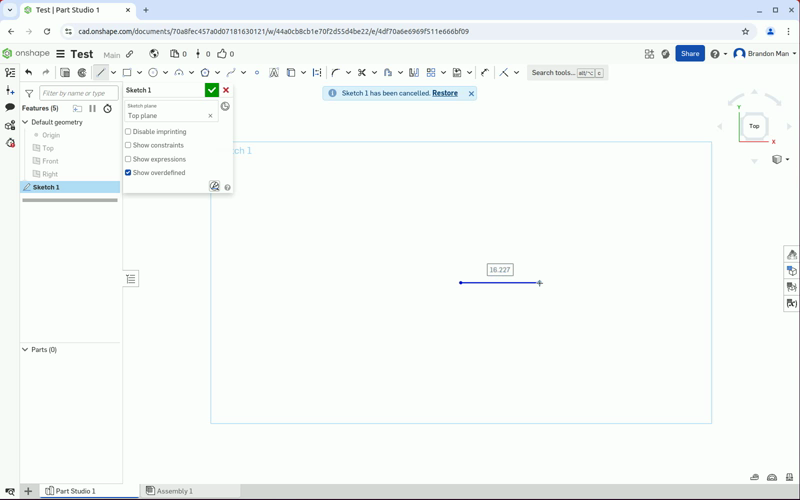
key_down(shift)
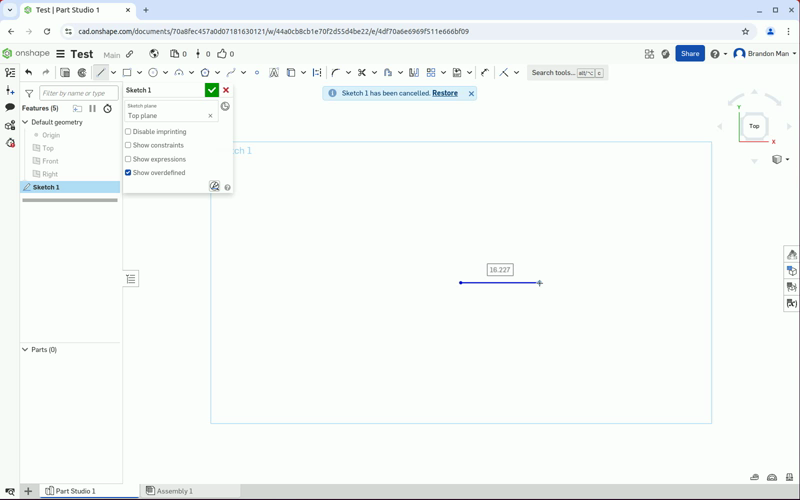
mouse_move(569, 282)
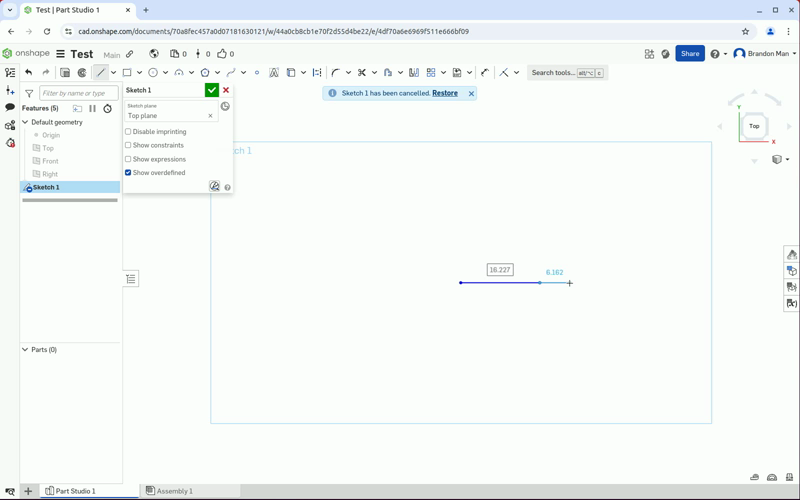
mouse_move(539, 257)
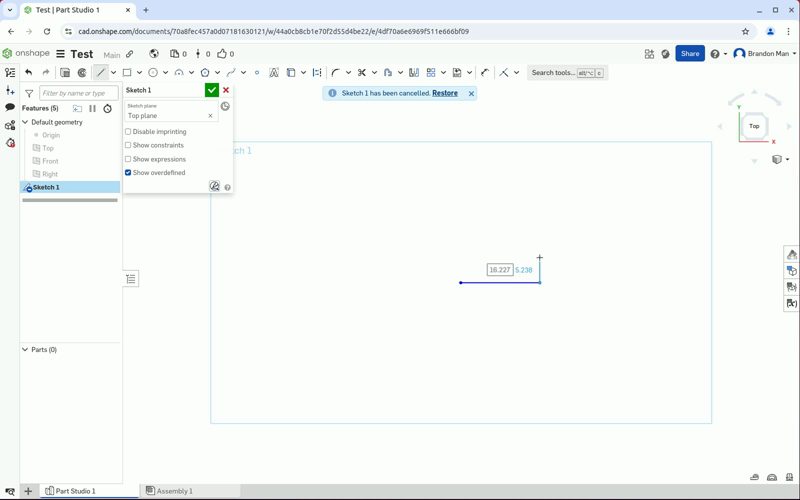
click(539, 257)
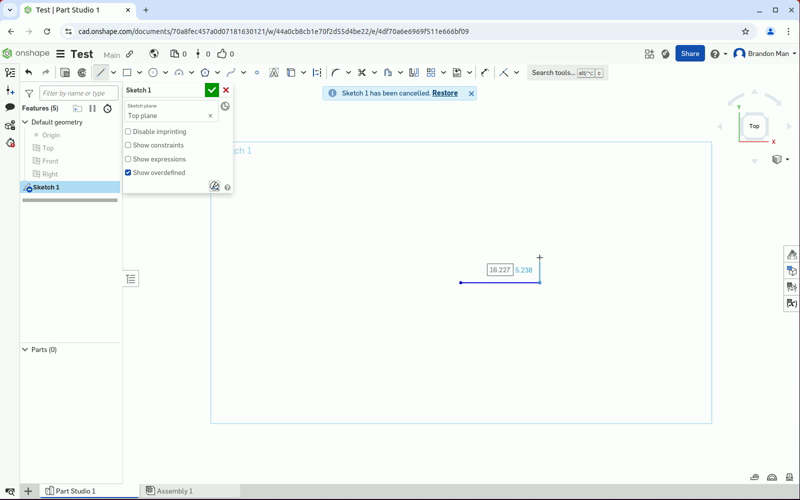
key_up(shift)
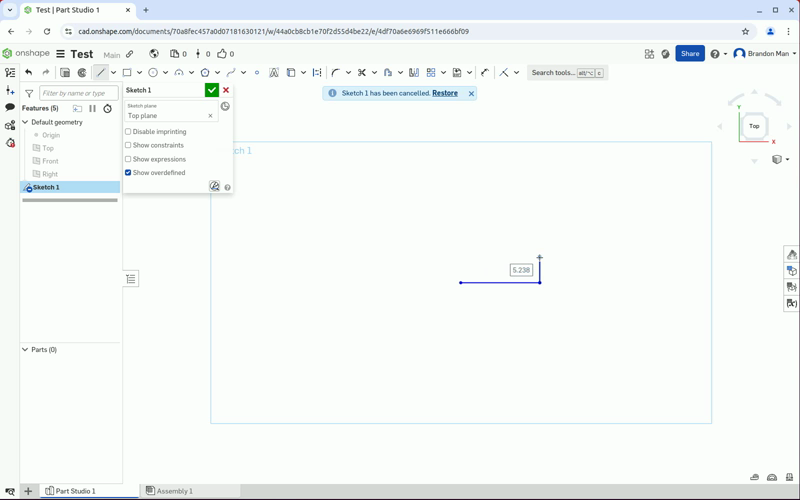
key_down(shift)
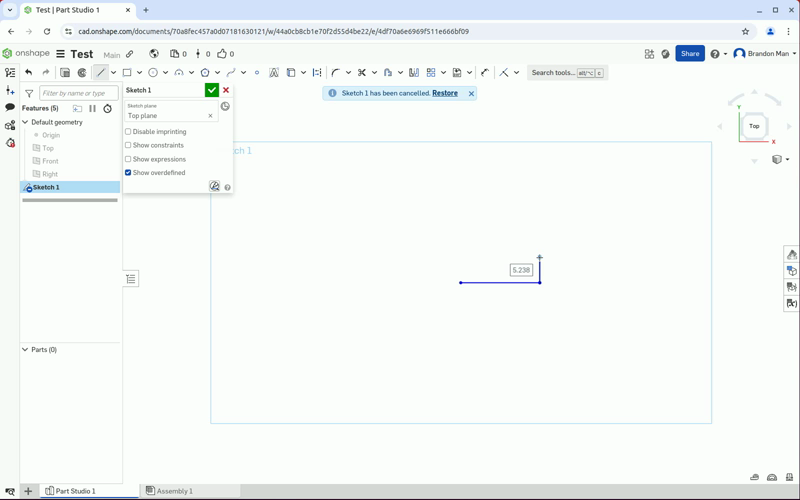
mouse_move(569, 257)
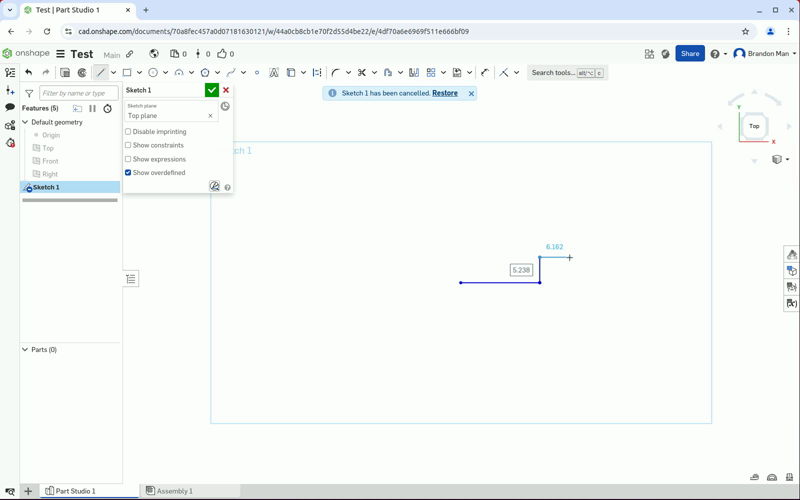
mouse_move(513, 257)
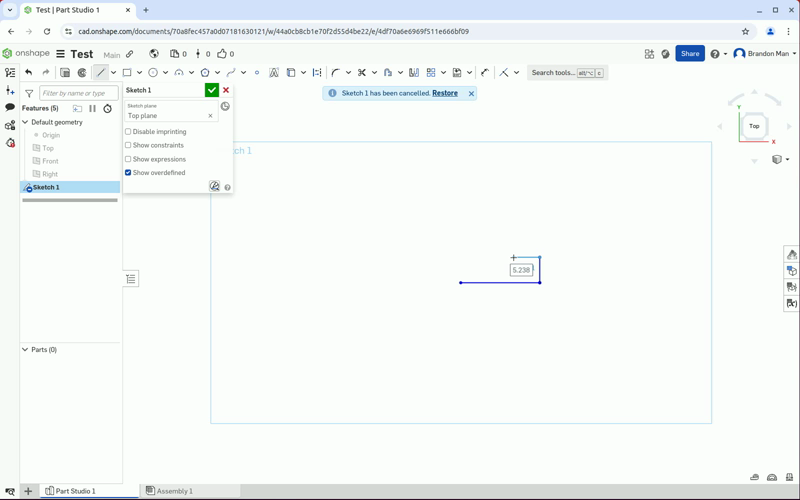
click(513, 257)
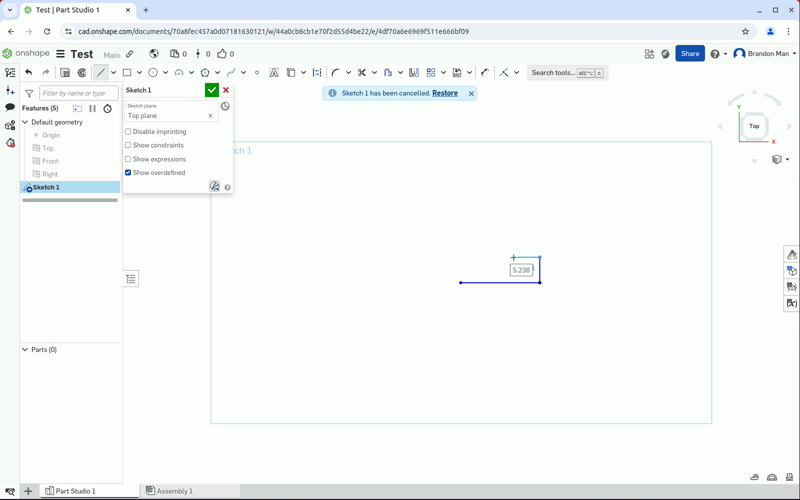
key_up(shift)
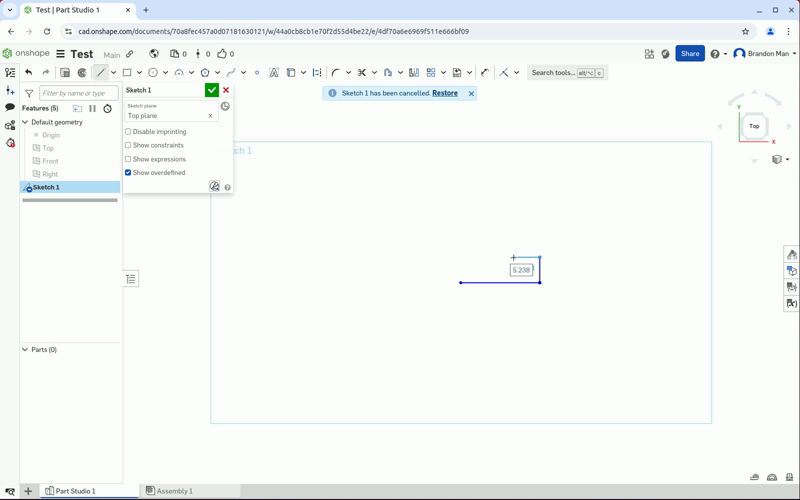
key_down(shift)
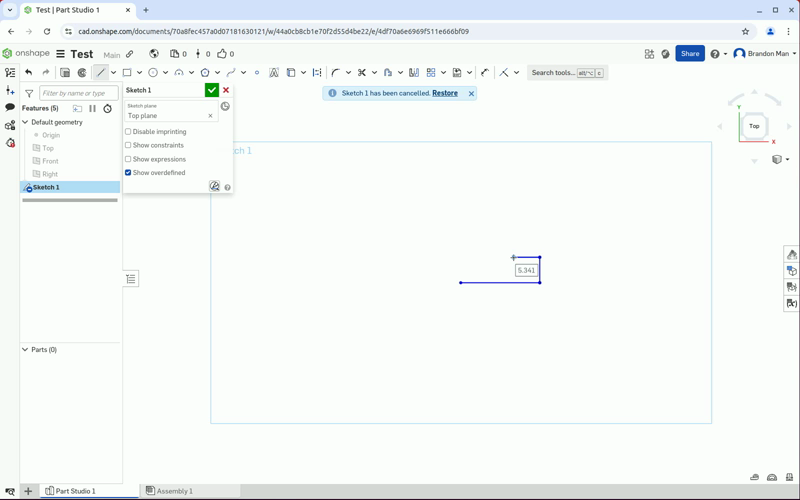
mouse_move(543, 257)
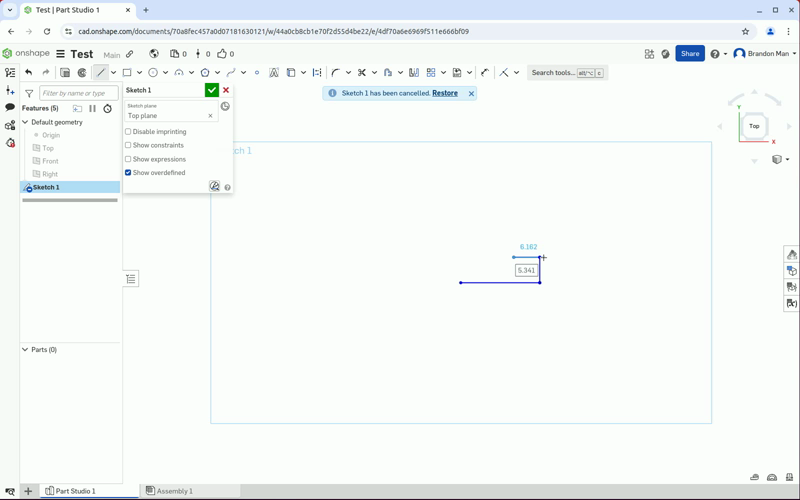
mouse_move(513, 231)
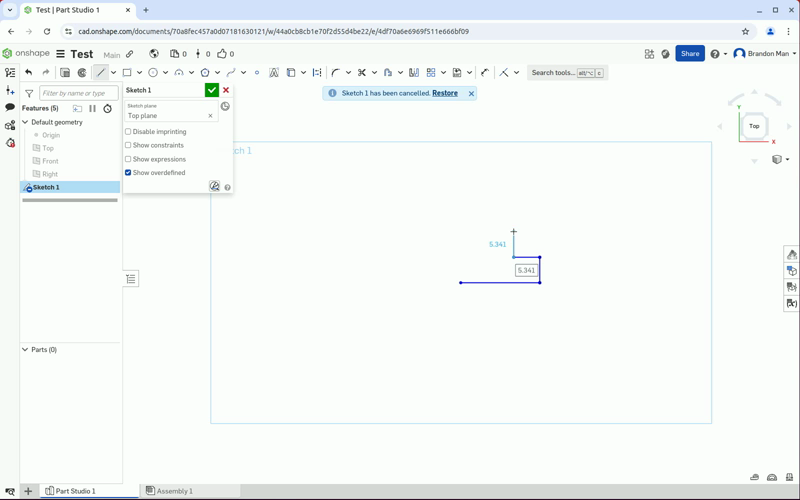
click(513, 231)
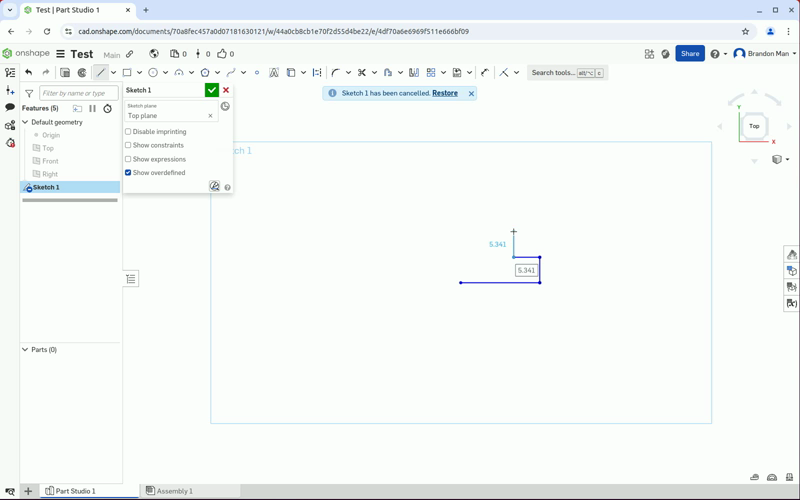
key_up(shift)
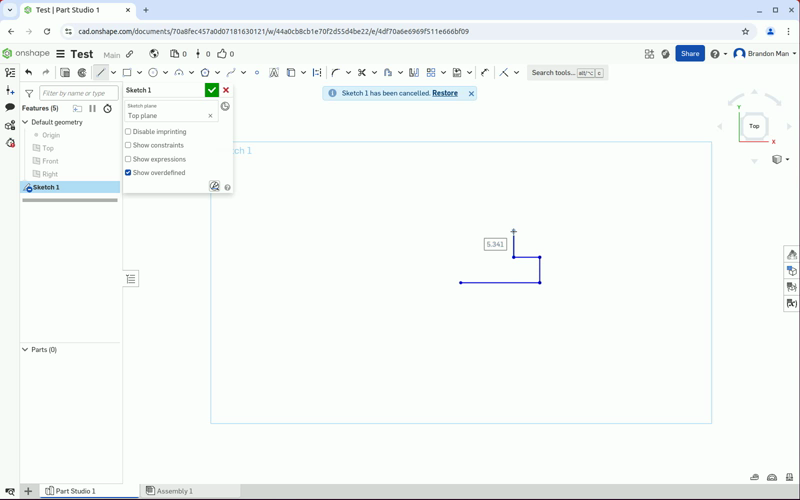
key_down(shift)
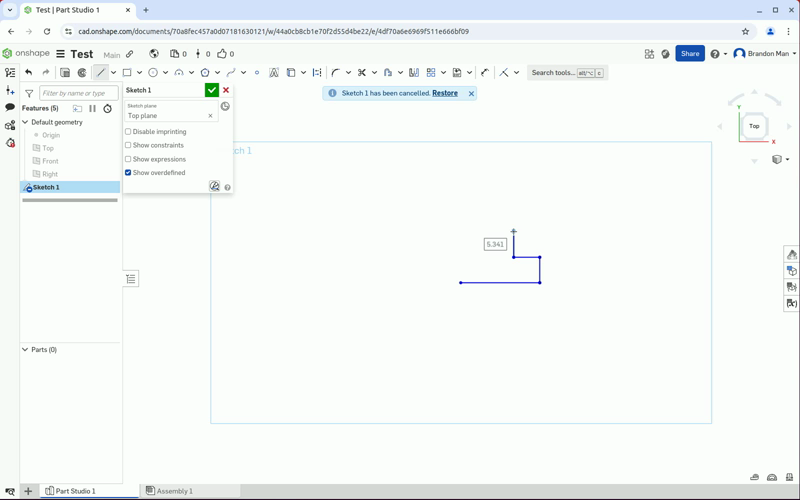
mouse_move(543, 231)
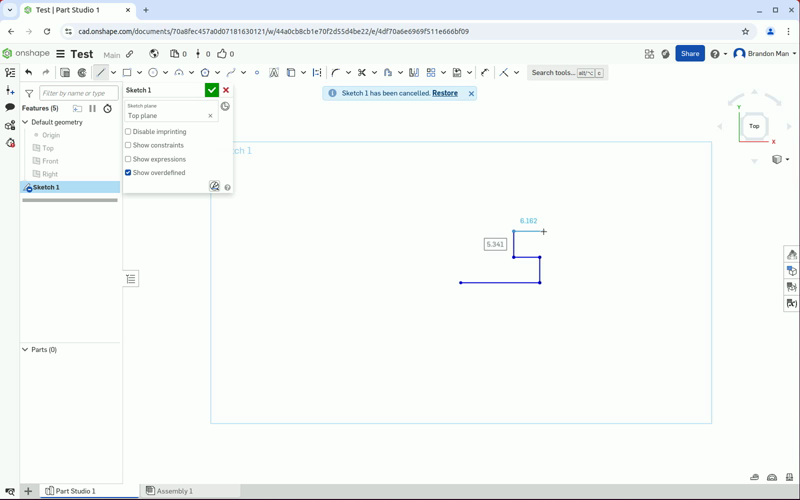
mouse_move(486, 231)
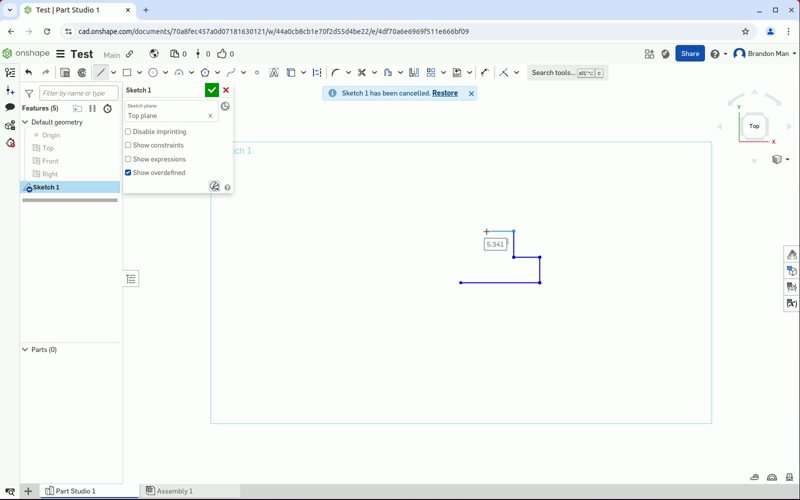
click(486, 231)
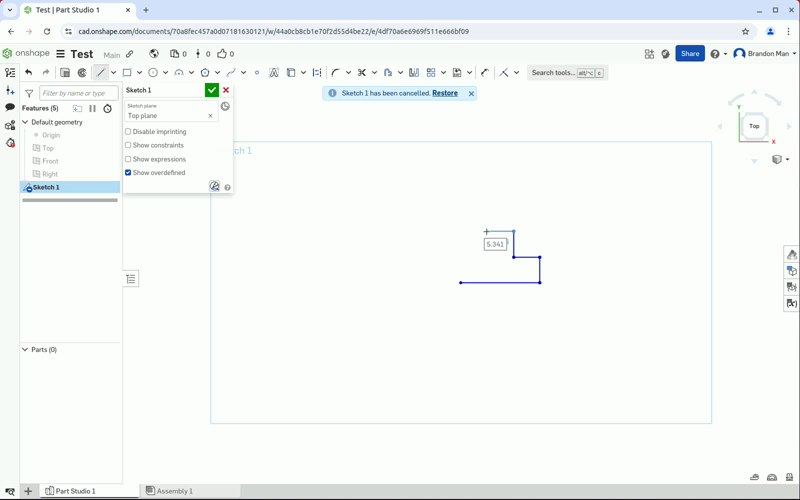
key_up(shift)
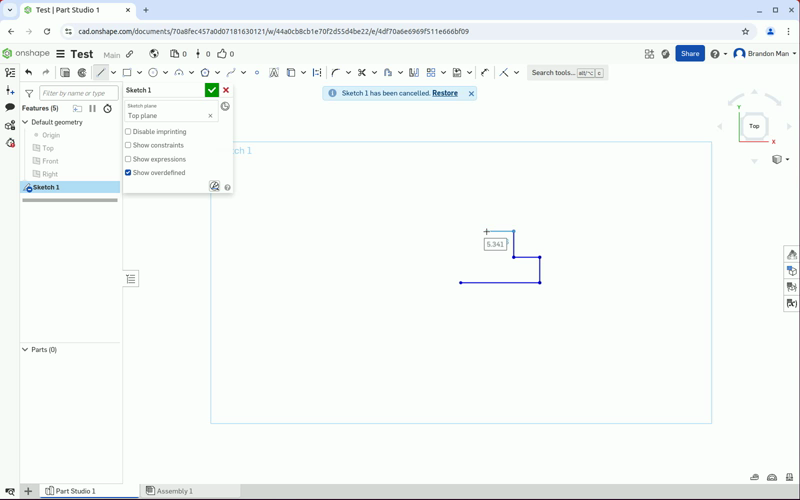
key_down(shift)
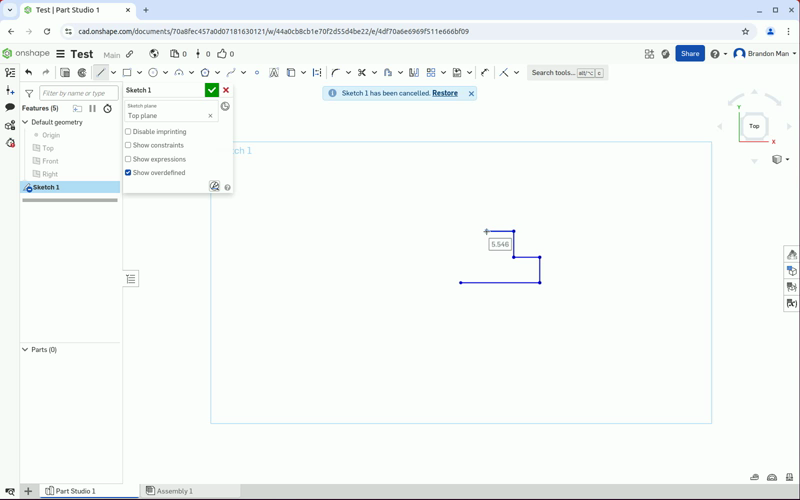
mouse_move(516, 231)
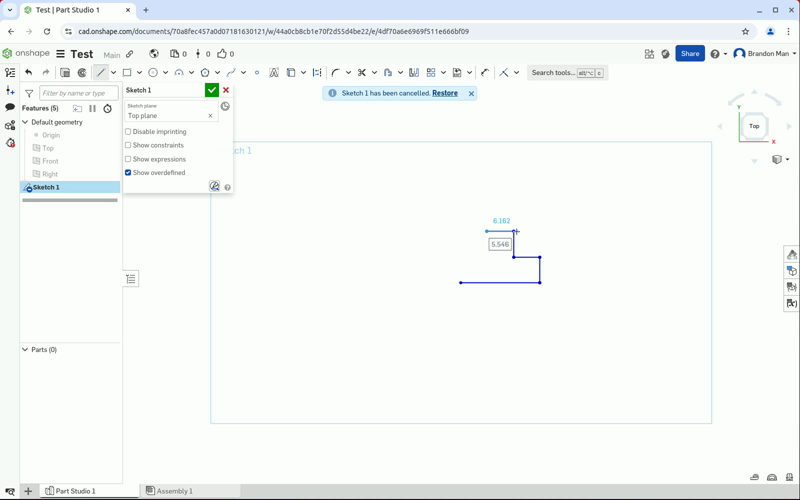
mouse_move(486, 213)
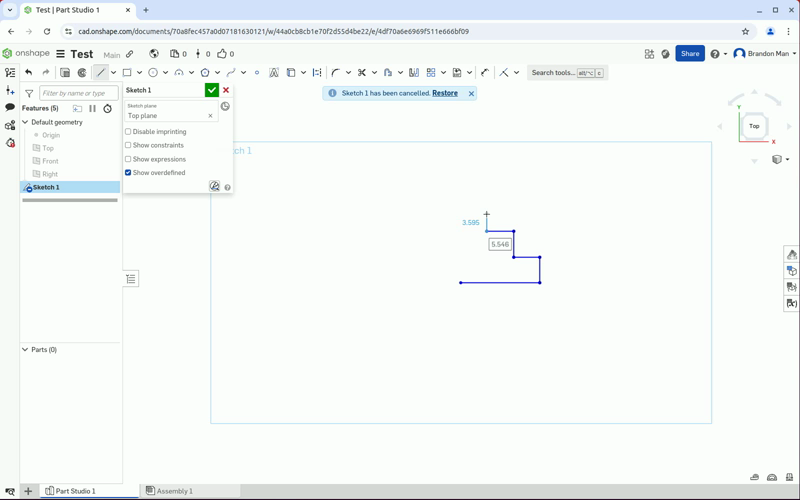
click(486, 213)
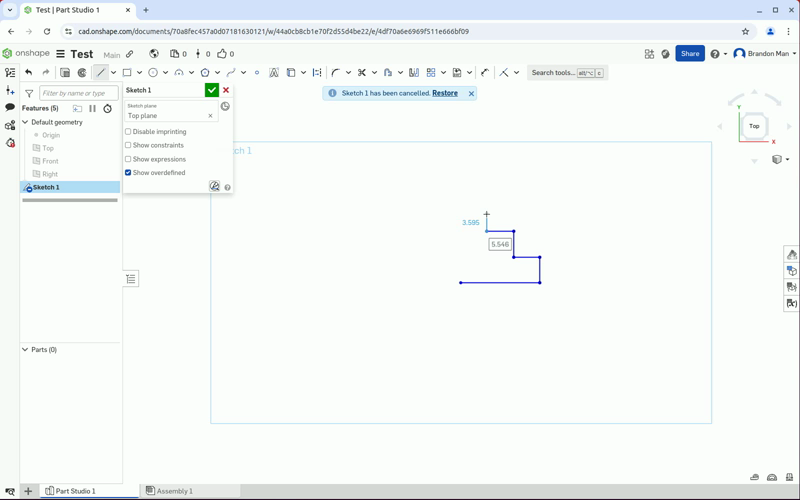
key_up(shift)
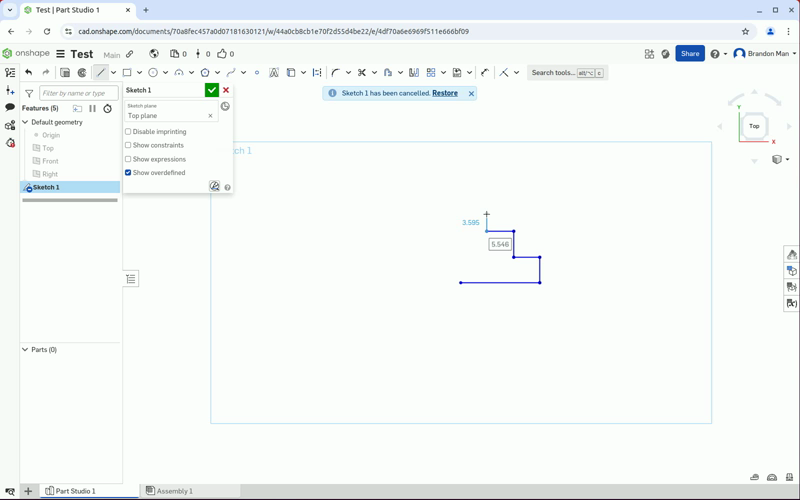
key_down(shift)
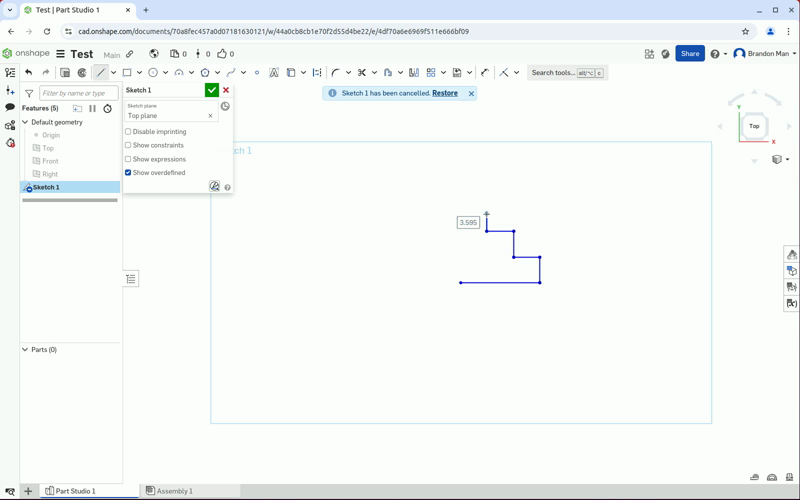
mouse_move(516, 213)
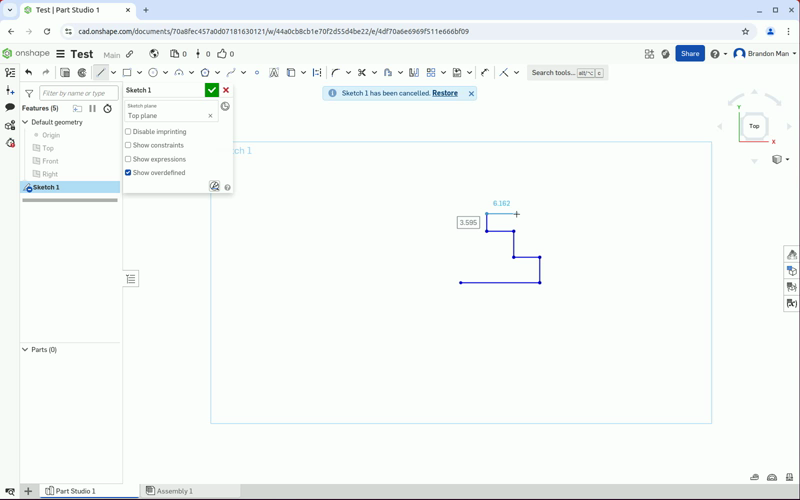
mouse_move(460, 213)
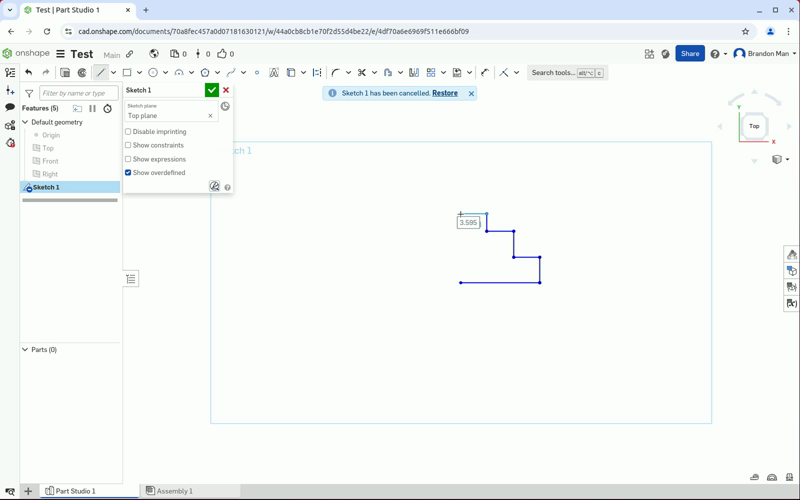
click(460, 213)
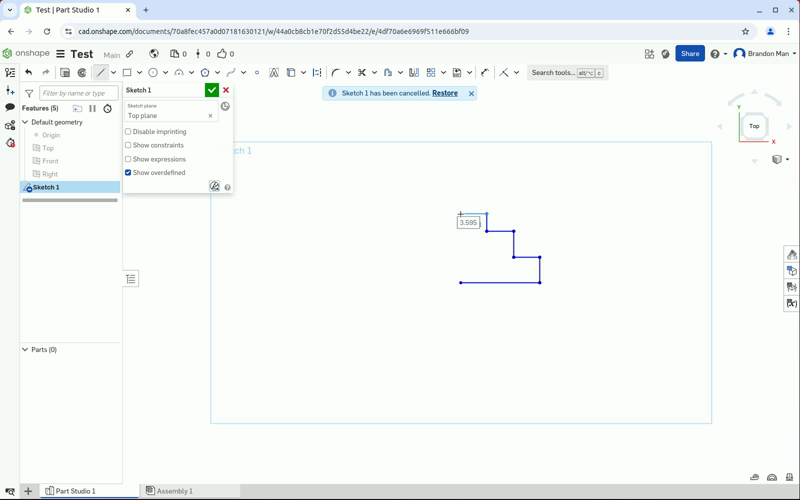
key_up(shift)
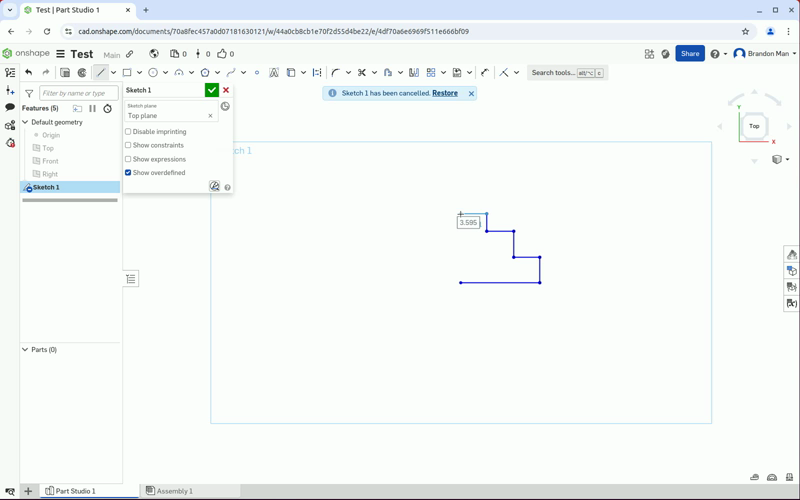
key_down(shift)
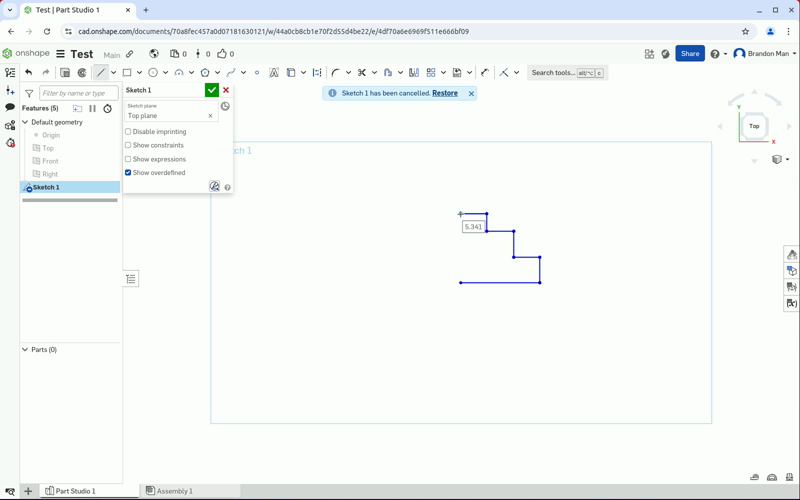
mouse_move(460, 282)
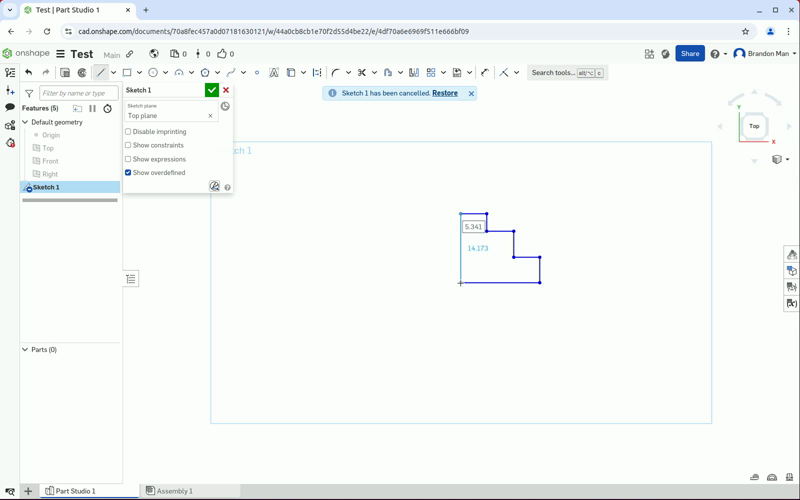
key_up(shift)
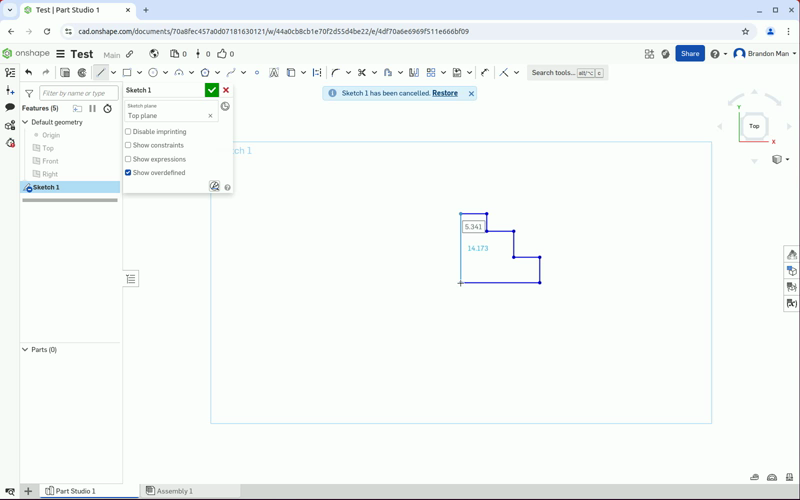
click(460, 282)
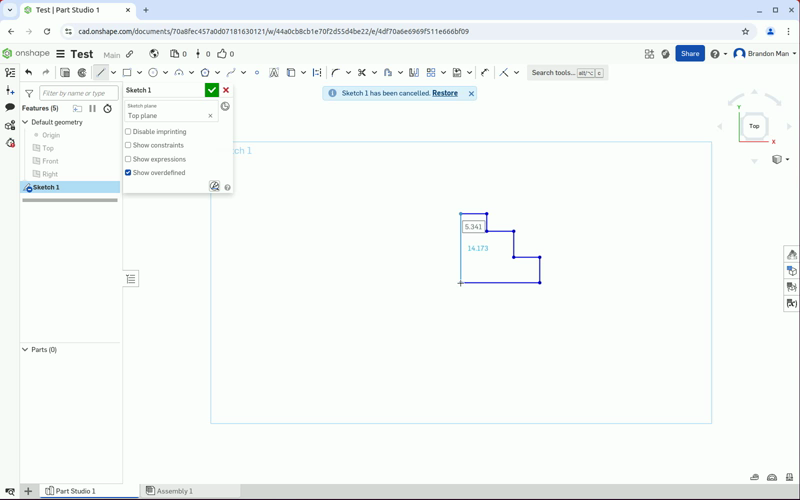
key(esc)
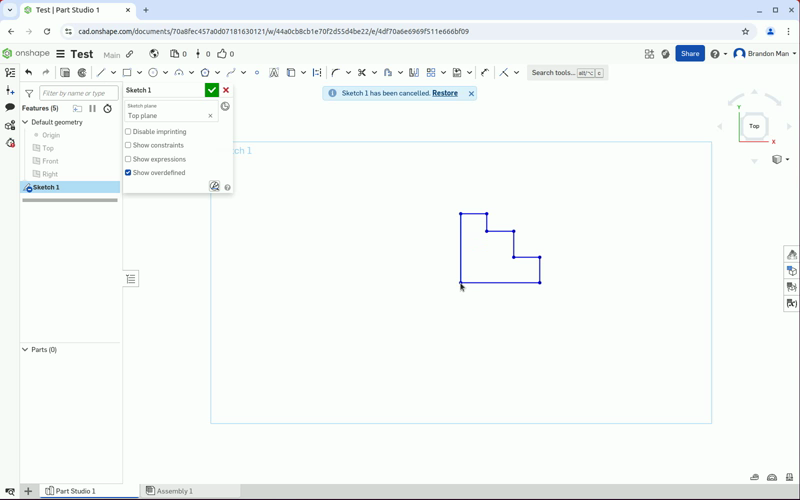
mouse_move(530, 267)
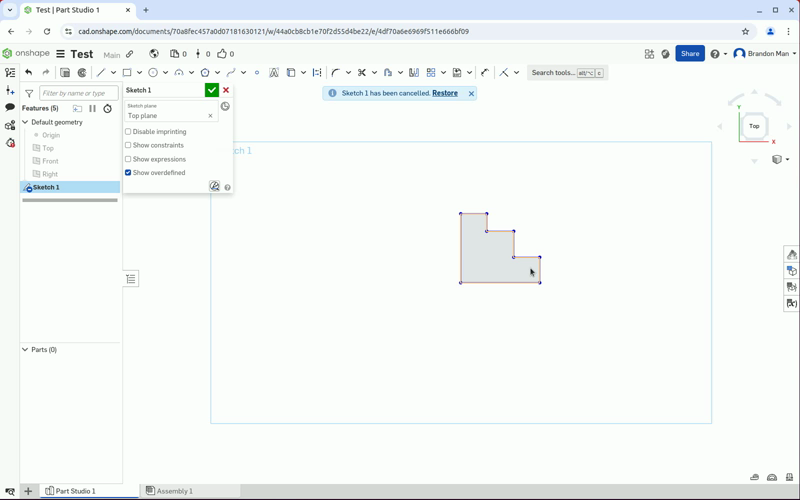
click(530, 267)
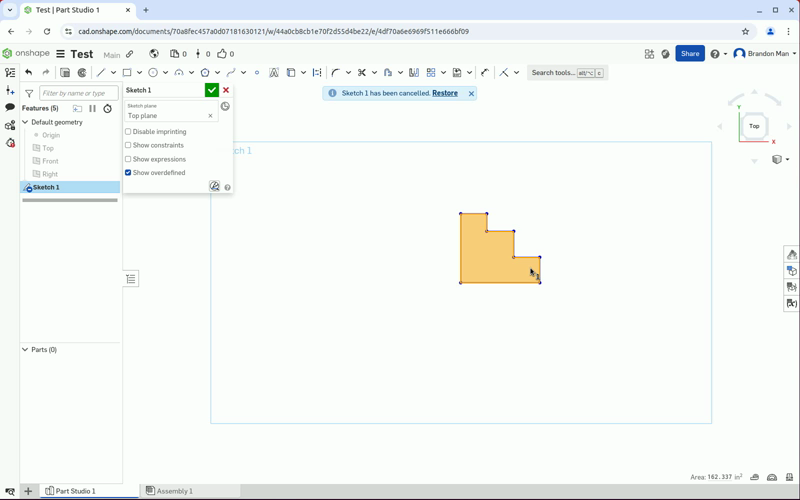
mouse_move(73, 352)
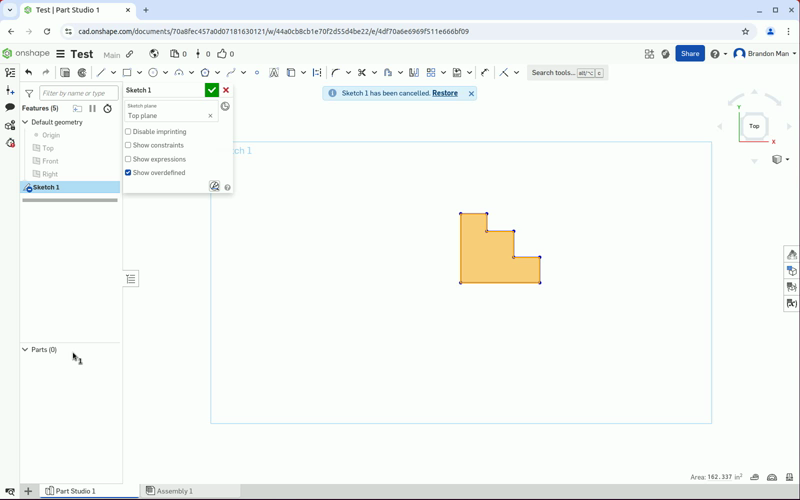
key(shift+y)
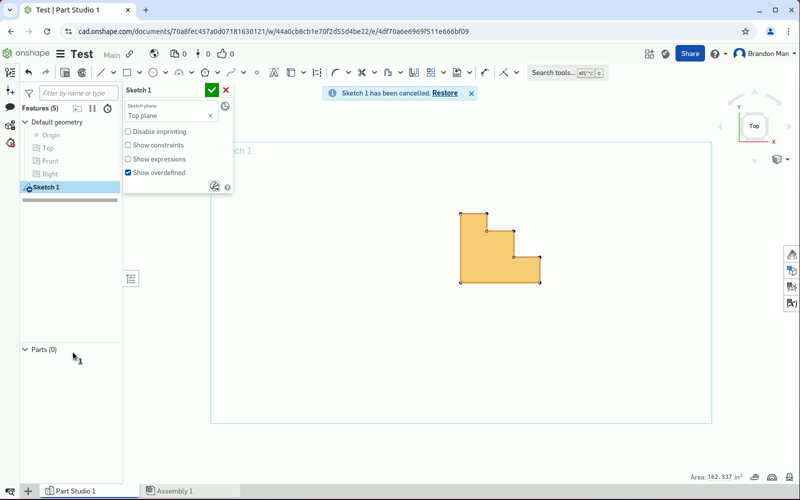
key(shift+e)
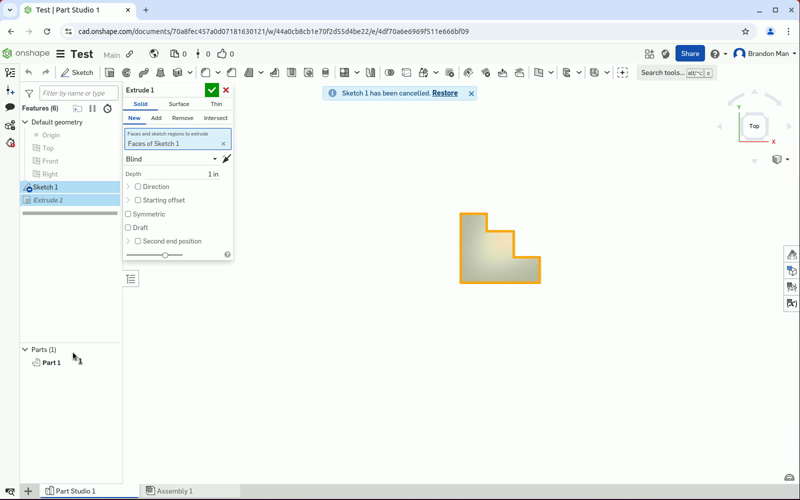
mouse_move(143, 106)
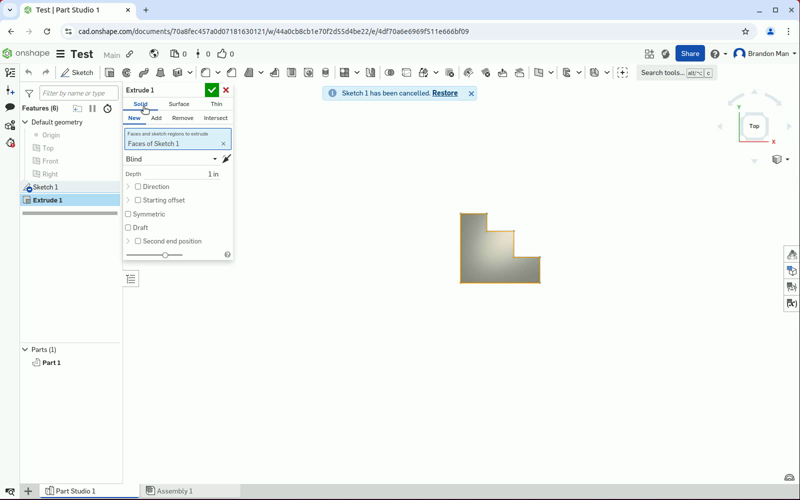
click(143, 106)
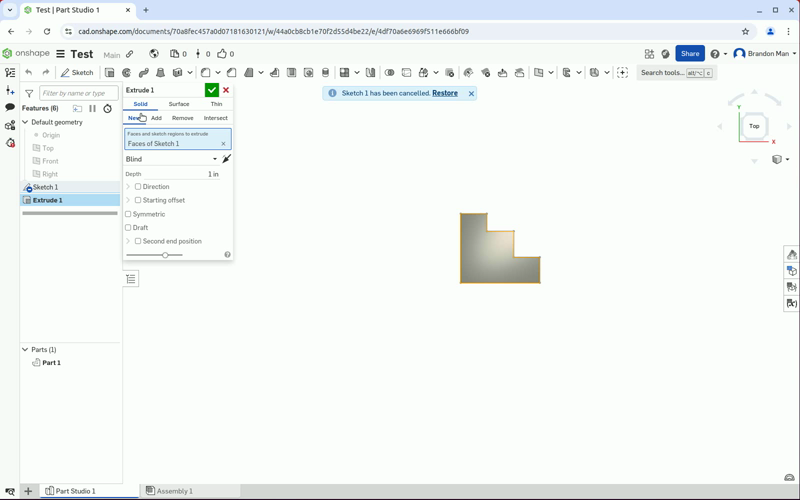
mouse_move(137, 120)
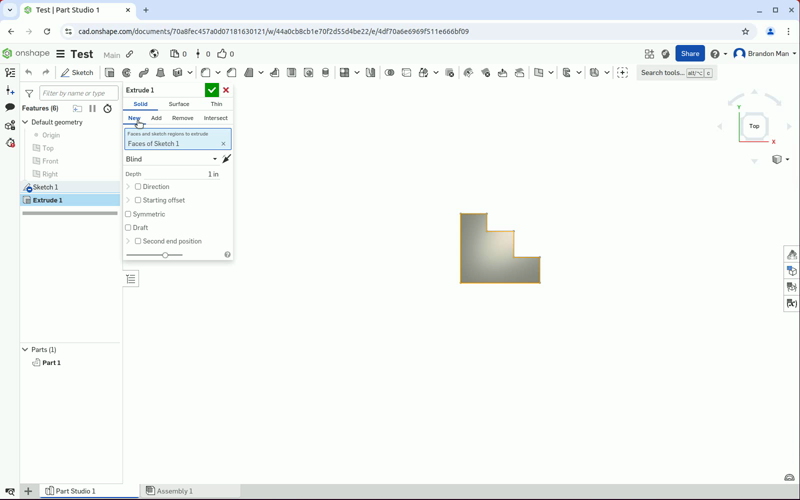
click(137, 120)
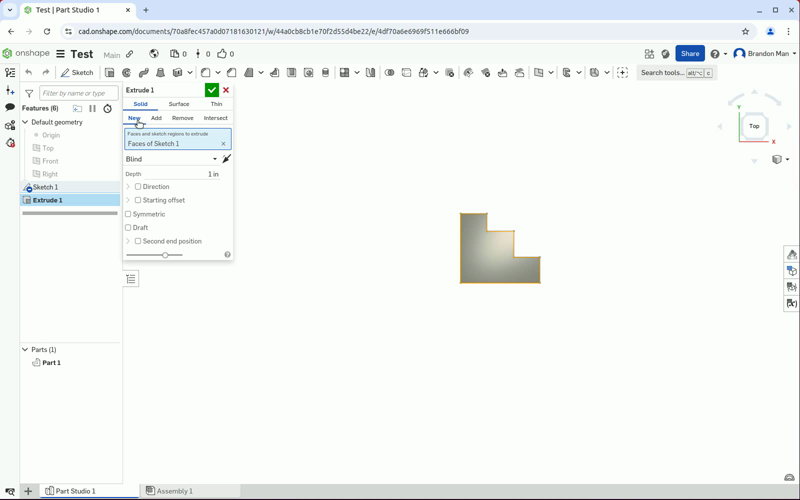
key(tab, 4)
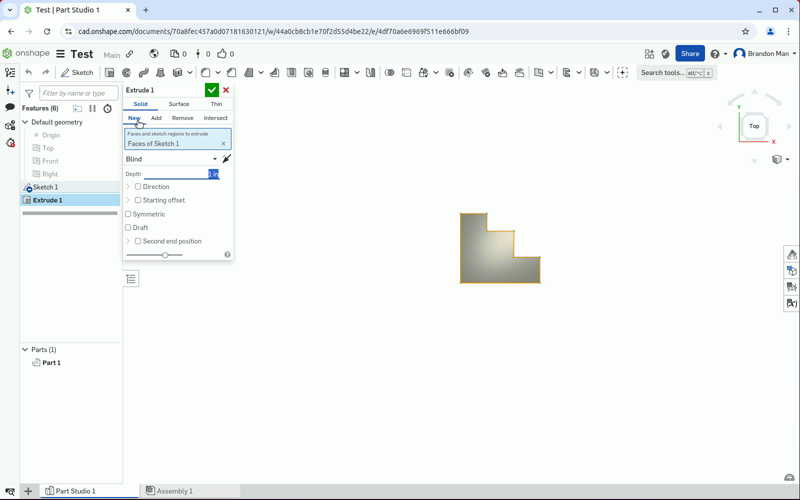
text(15.646)
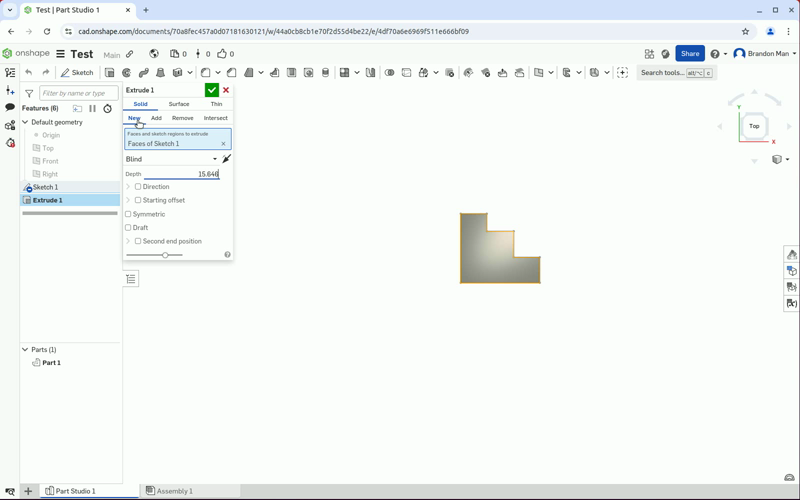
key(enter)
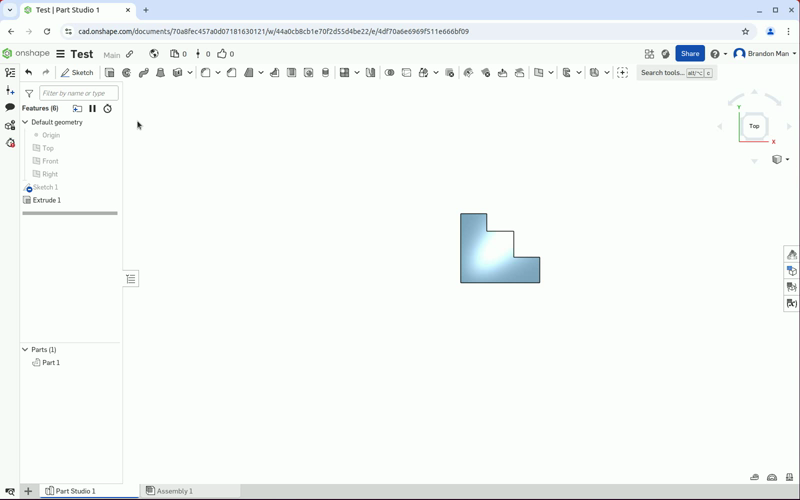
key(shift+h)
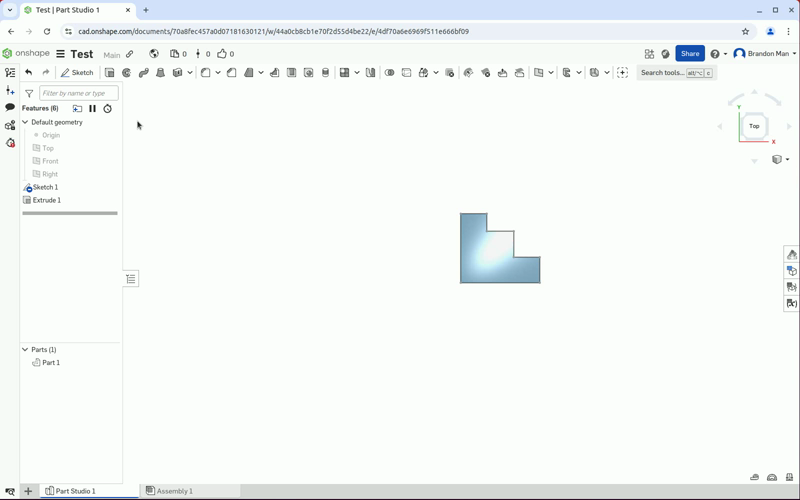
key(shift+h)
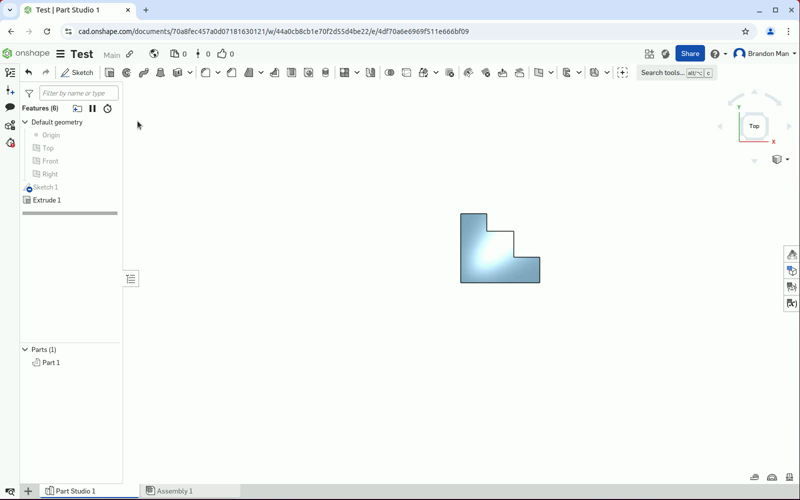
mouse_move(73, 189)
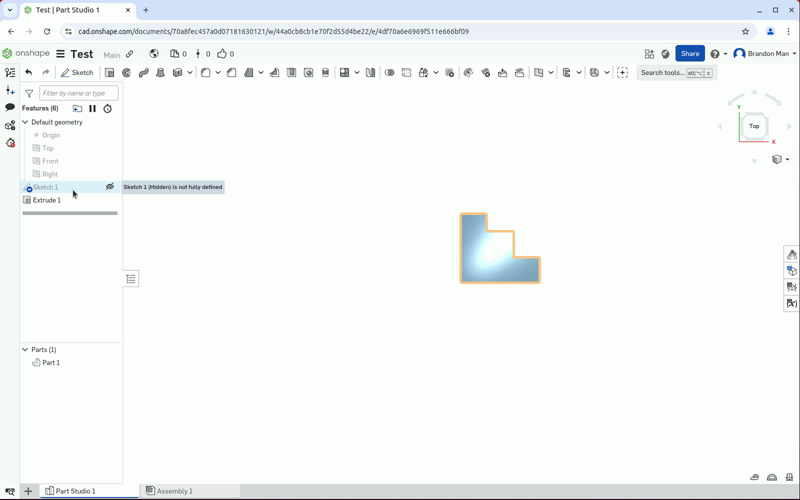
click(73, 189)
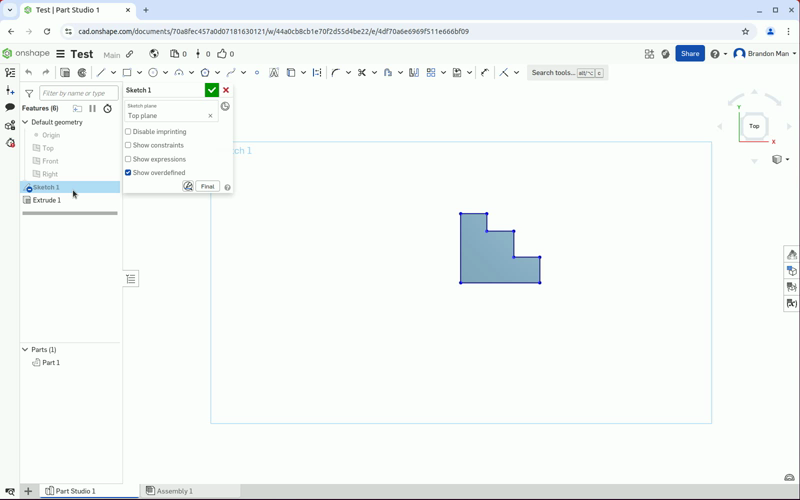
mouse_move(229, 92)
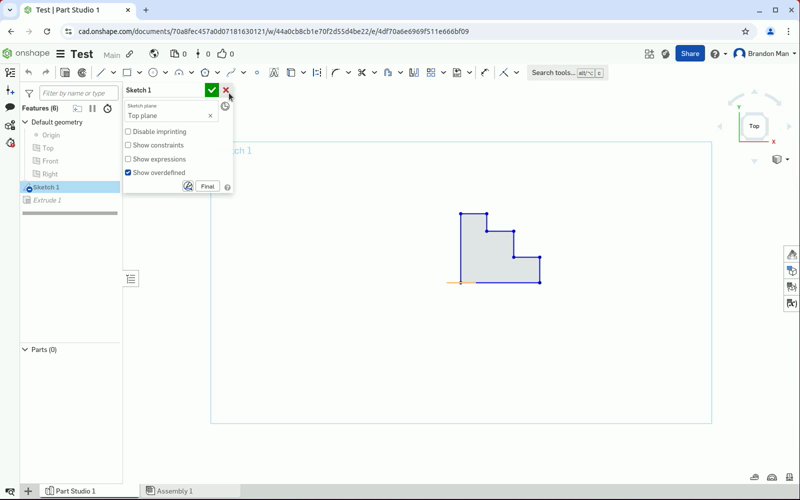
click(229, 92)
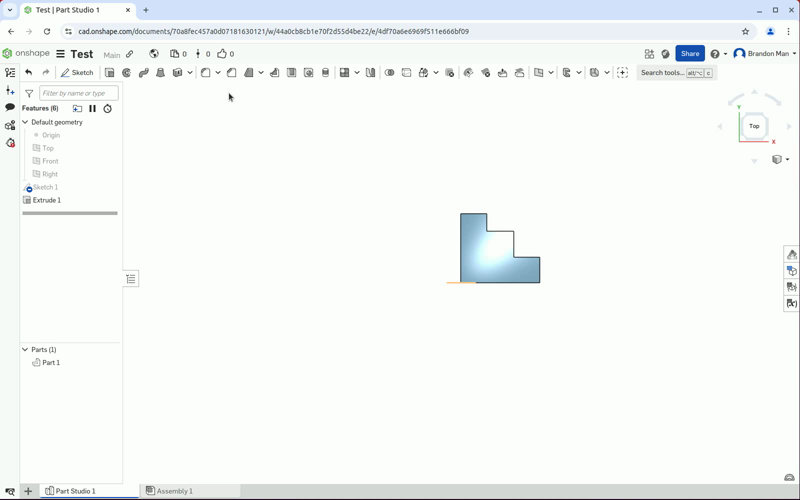
mouse_move(73, 352)
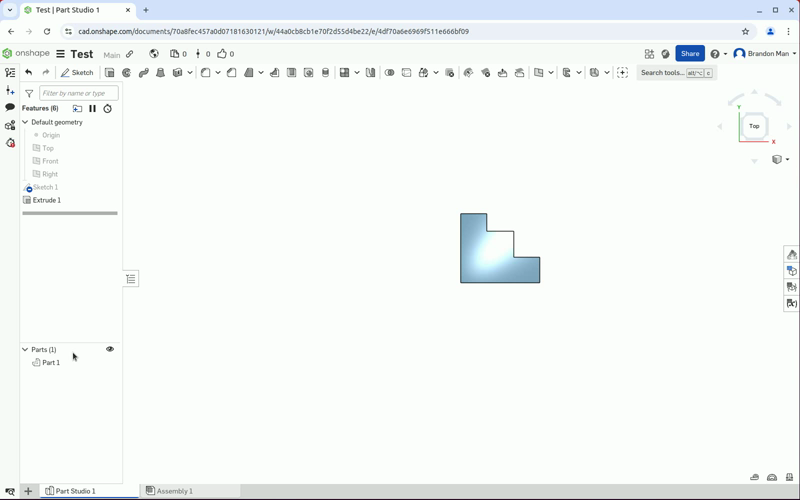
key(y)
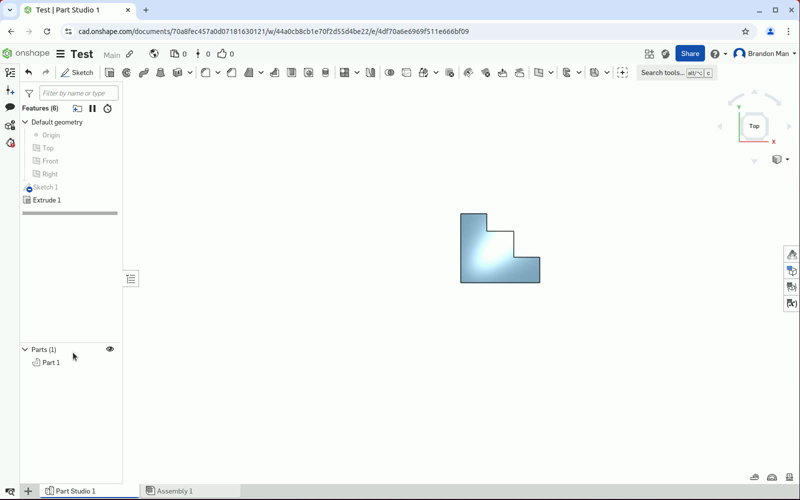
key(shift+p)
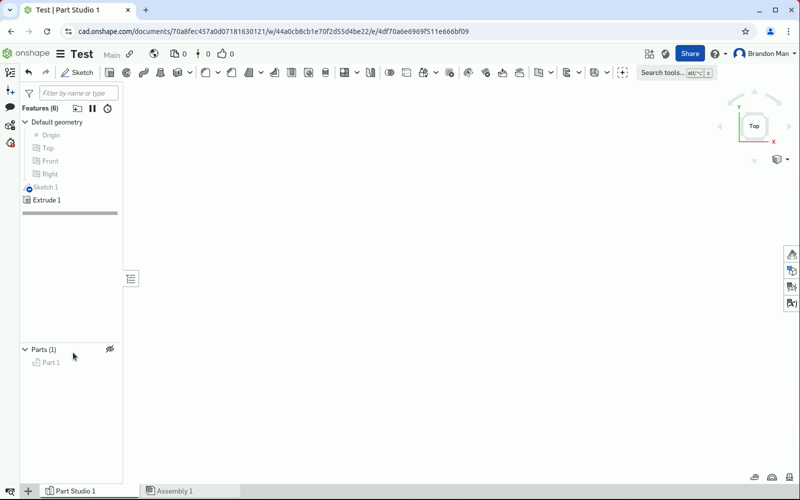
key(space)
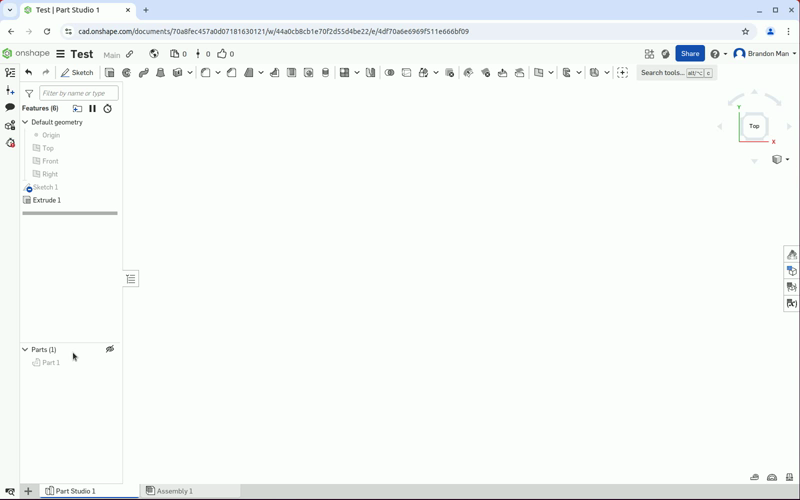
key_down(shift)
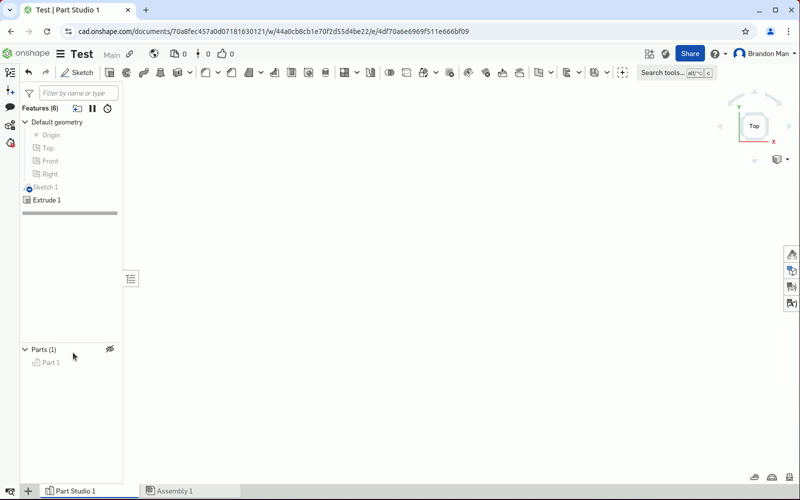
key(up)
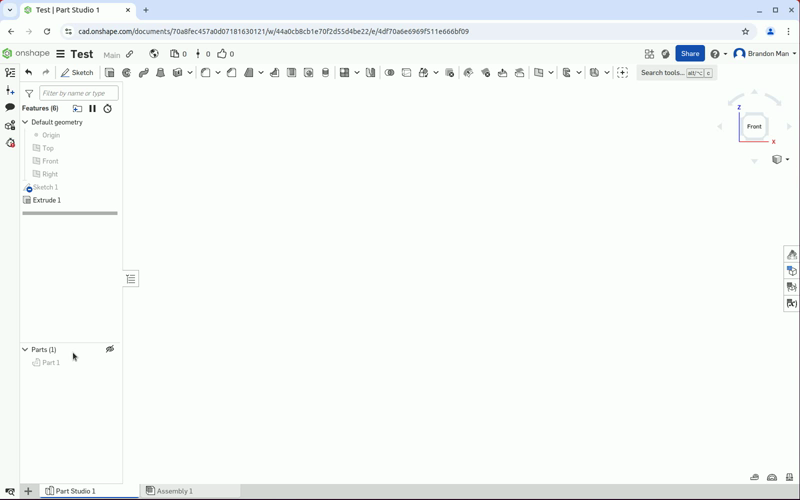
key_up(shift)
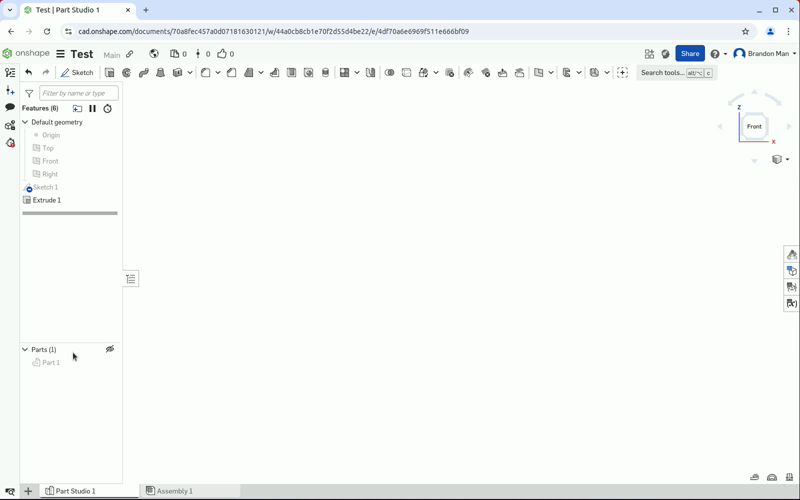
key(space)
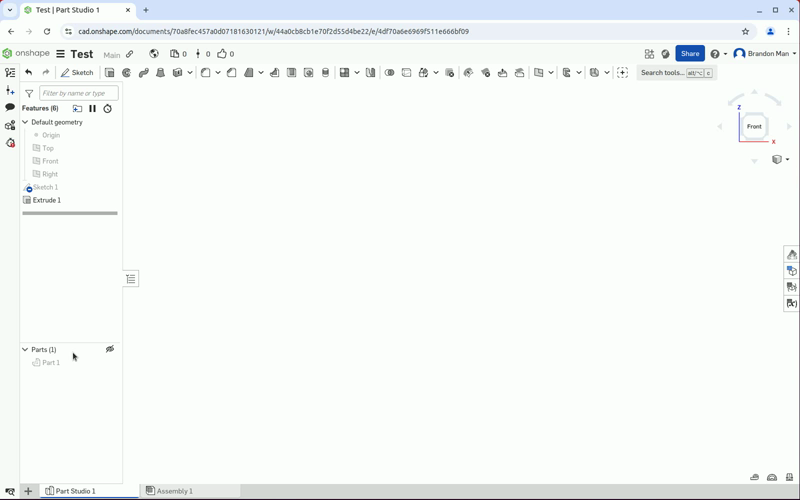
key_down(shift)
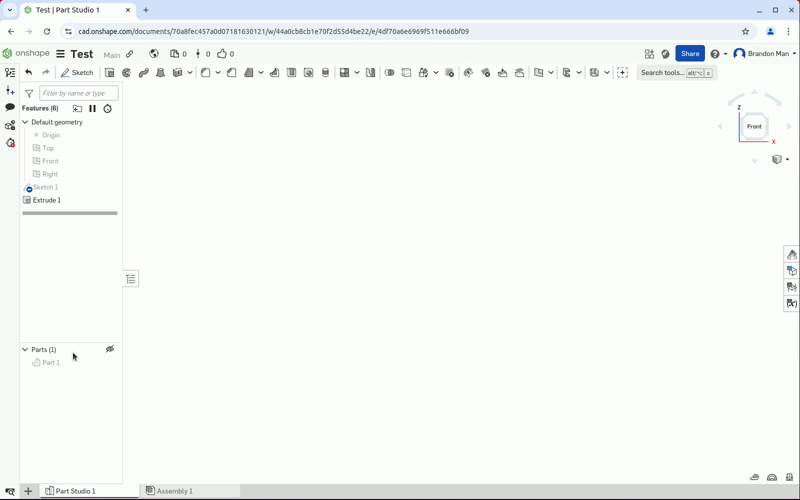
key(left)
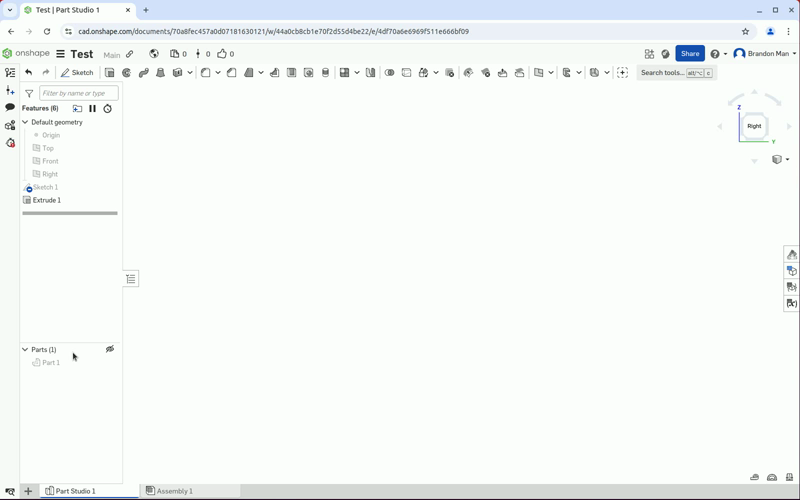
key_up(shift)
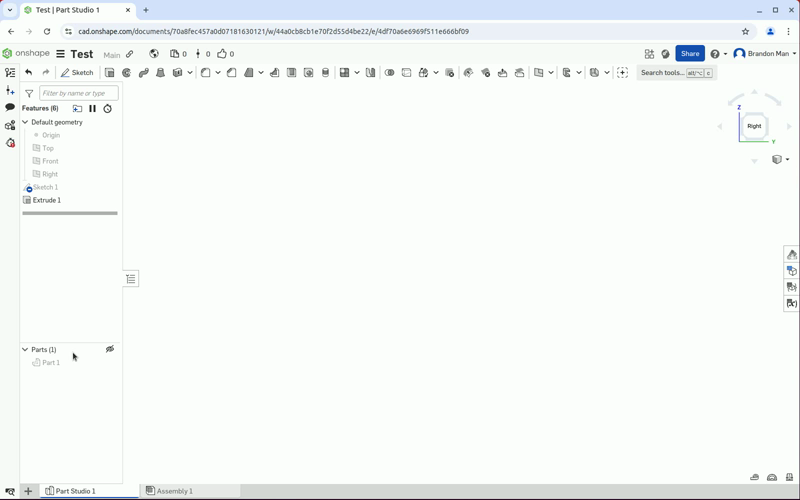
mouse_move(73, 352)
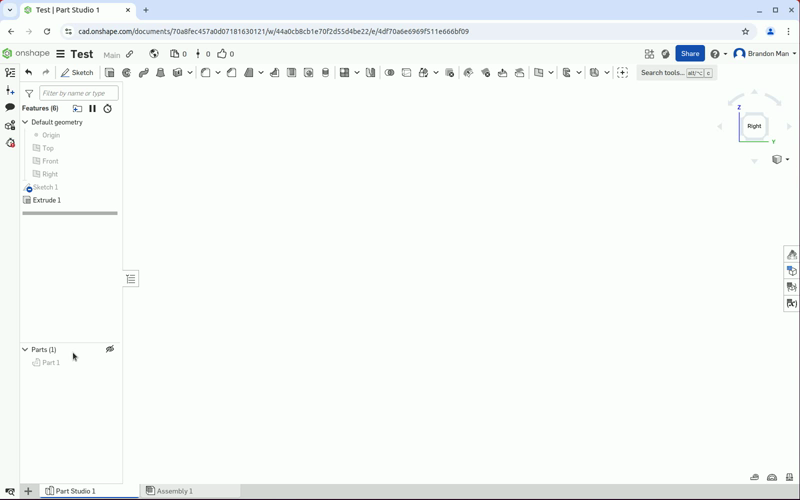
key(shift+y)
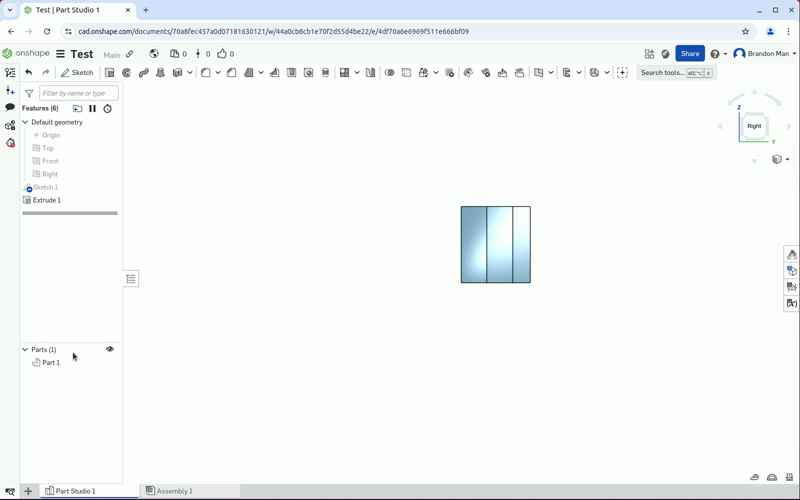
mouse_move(541, 75)
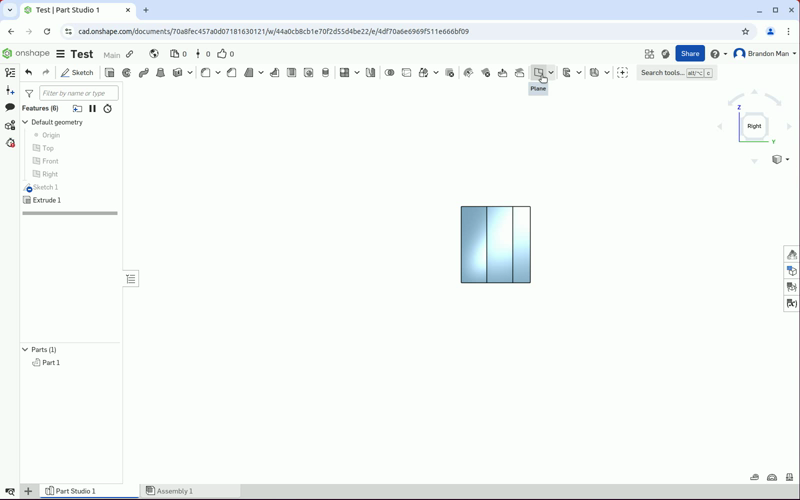
click(541, 75)
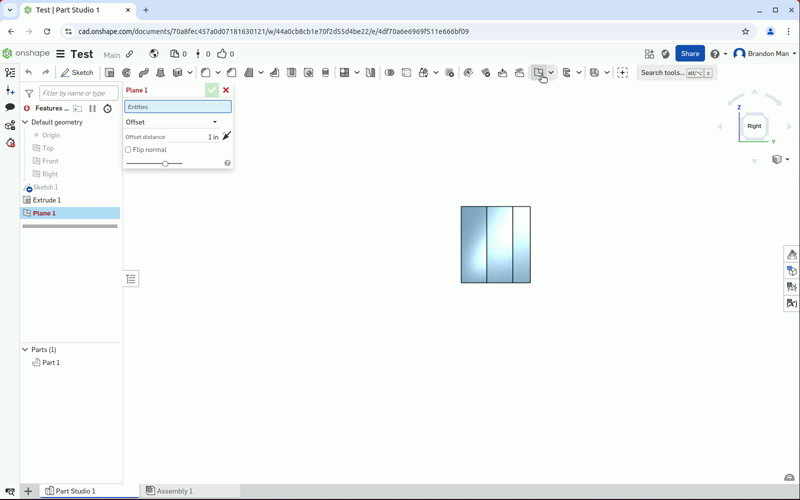
mouse_move(73, 176)
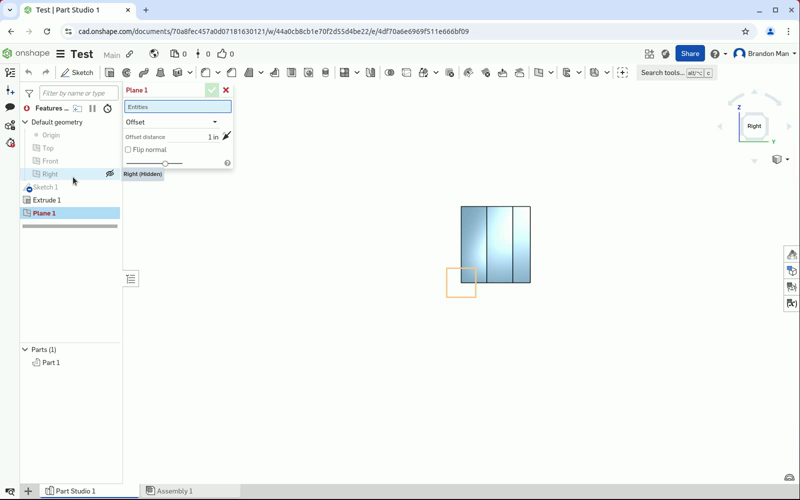
click(73, 176)
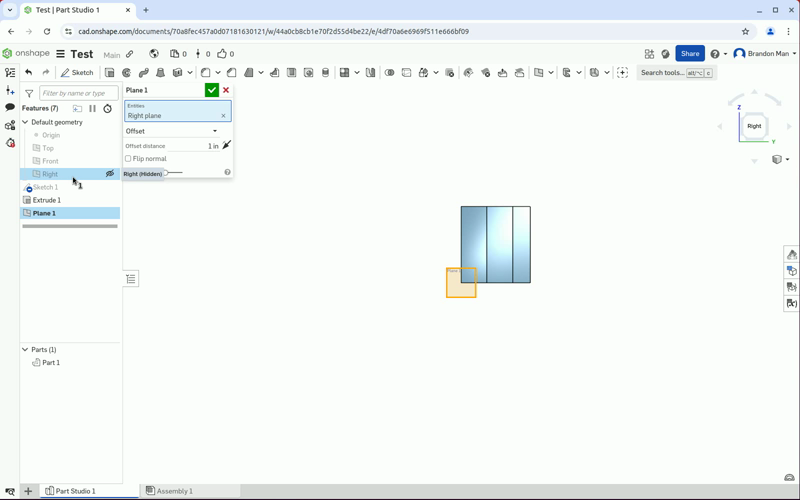
key(tab, 2)
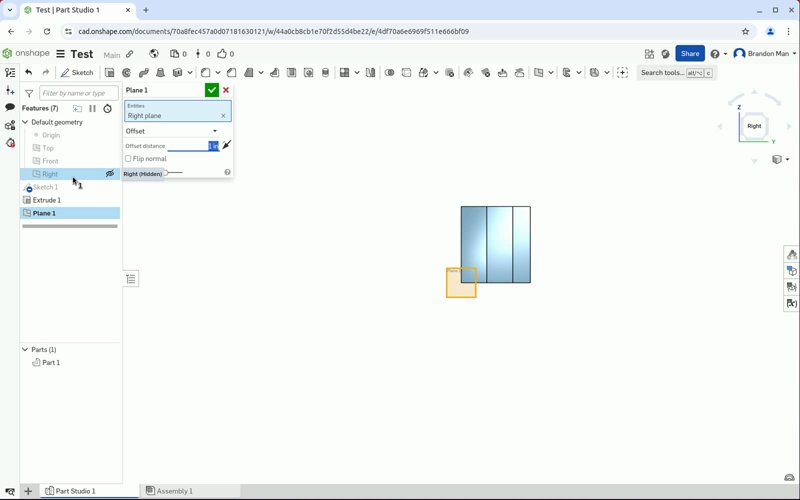
text(16.114)
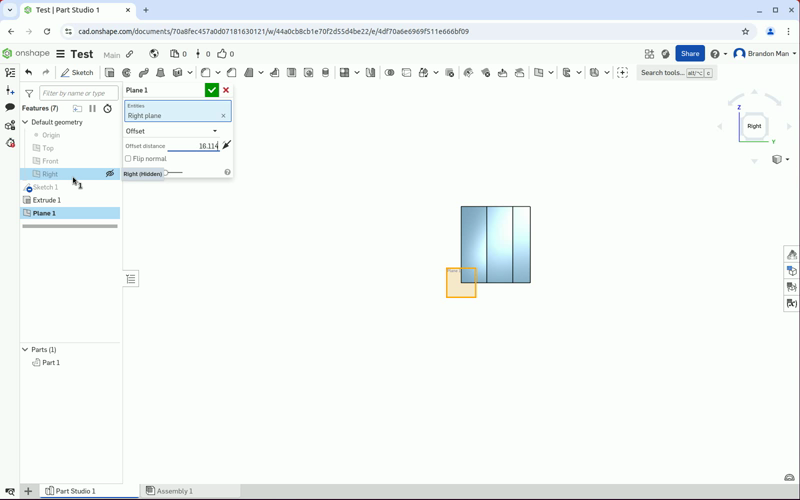
key(enter, 2)
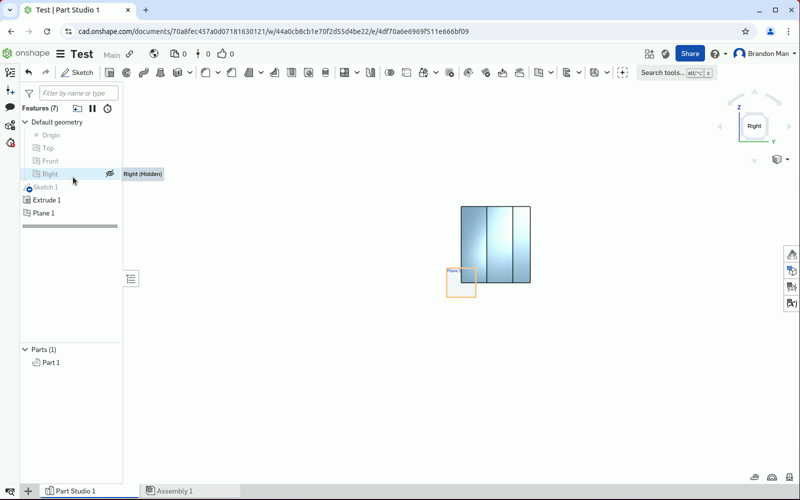
key(shift+s)
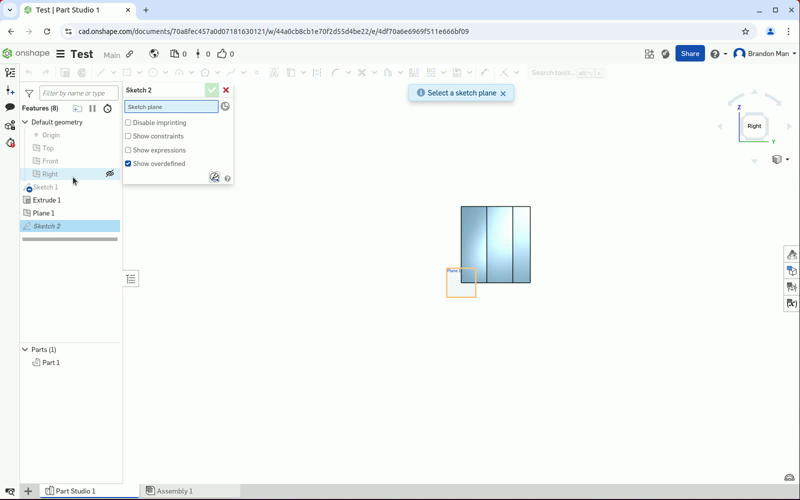
mouse_move(73, 215)
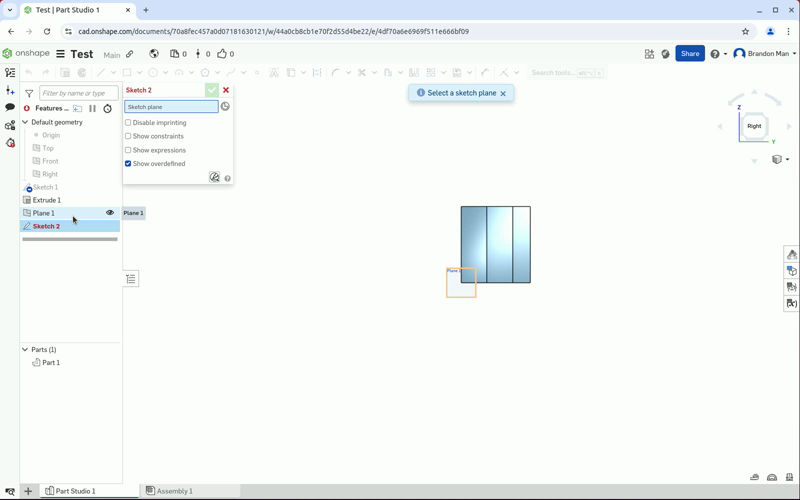
click(73, 215)
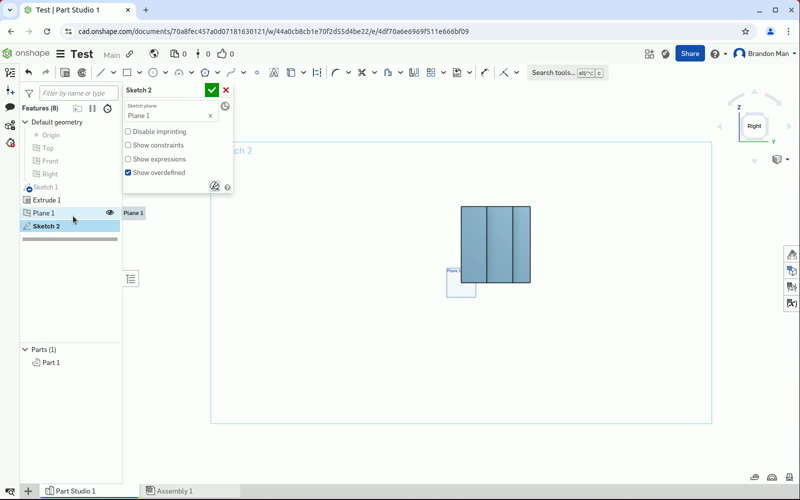
mouse_move(73, 352)
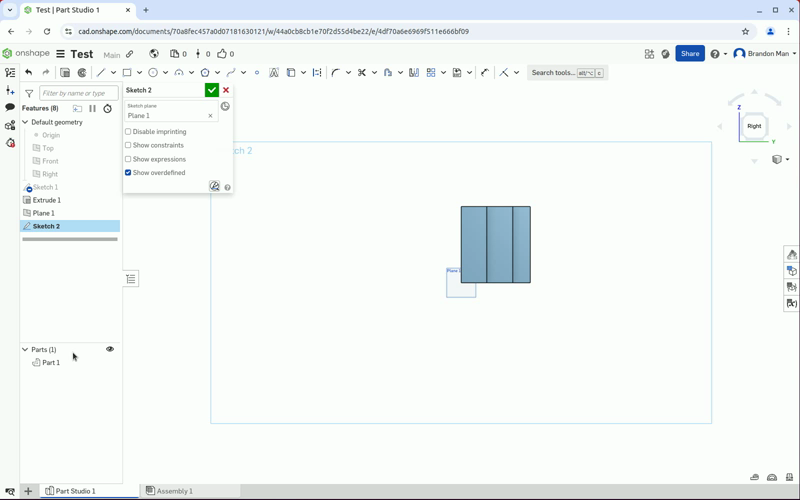
key(y)
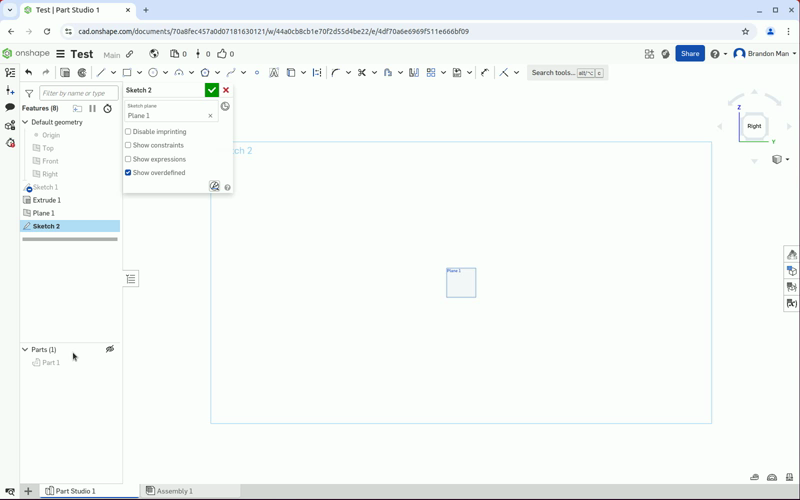
key(l)
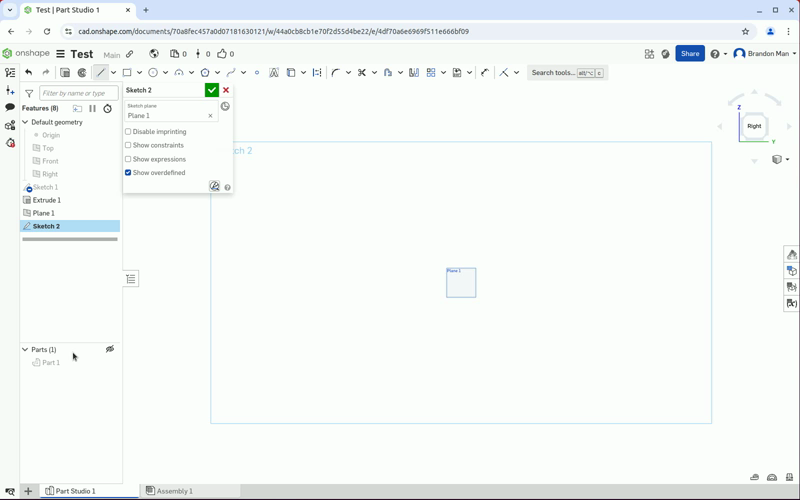
key_down(shift)
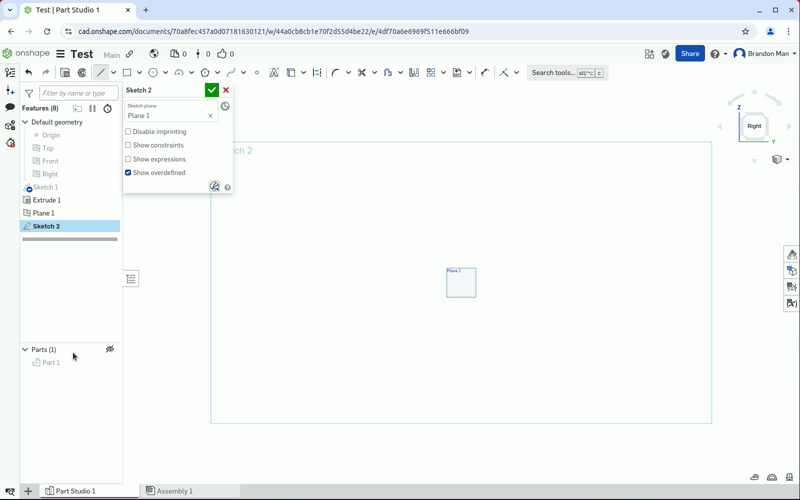
mouse_move(460, 282)
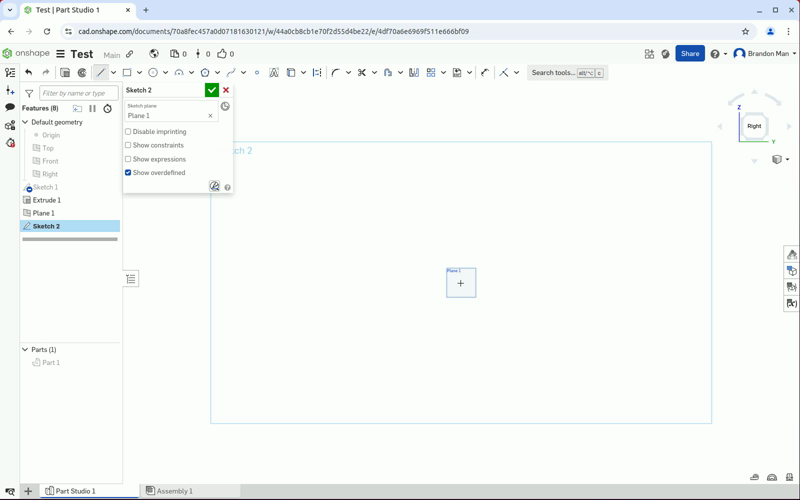
click(460, 282)
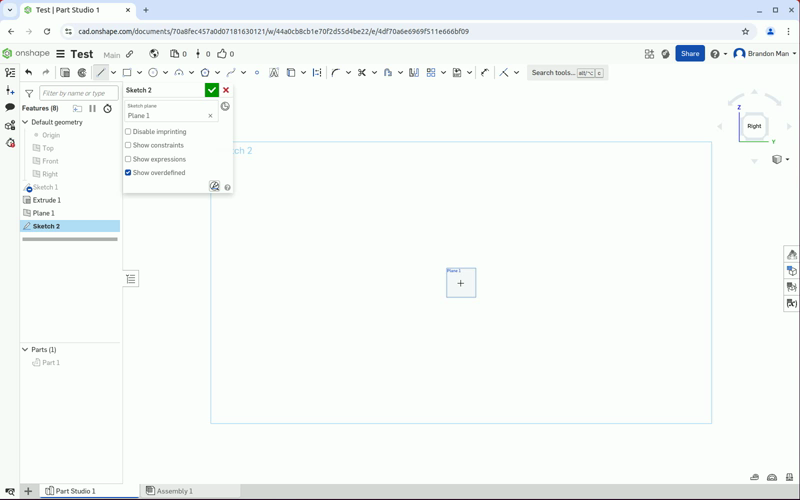
key_up(shift)
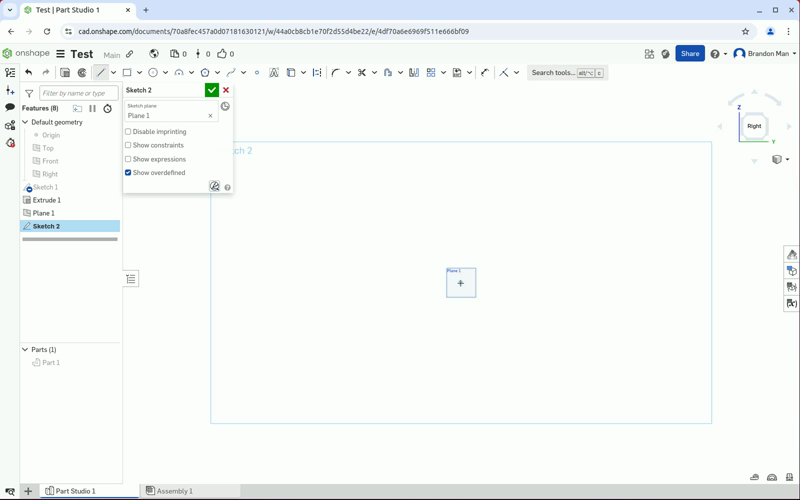
key_down(shift)
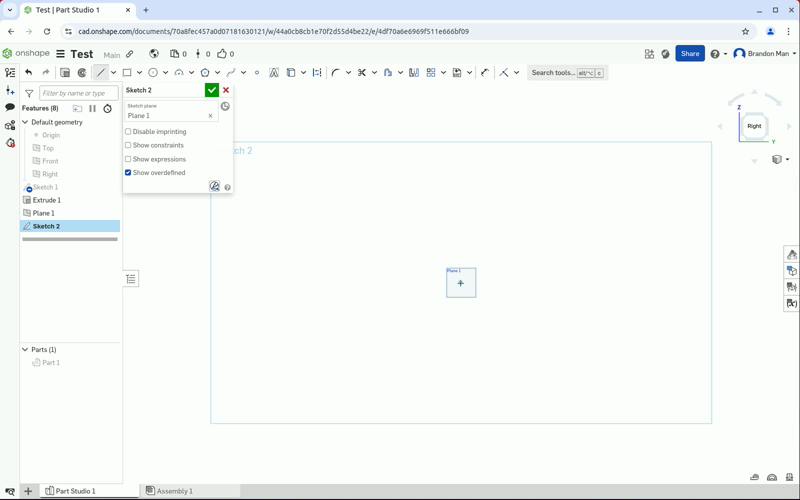
mouse_move(490, 282)
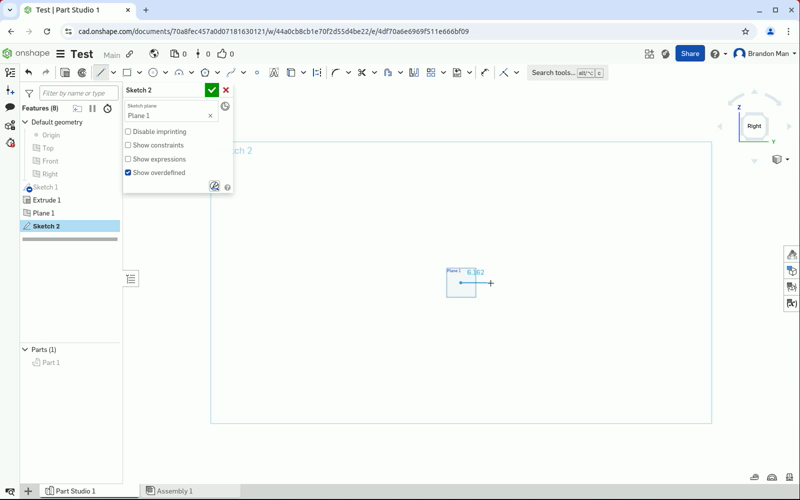
mouse_move(486, 282)
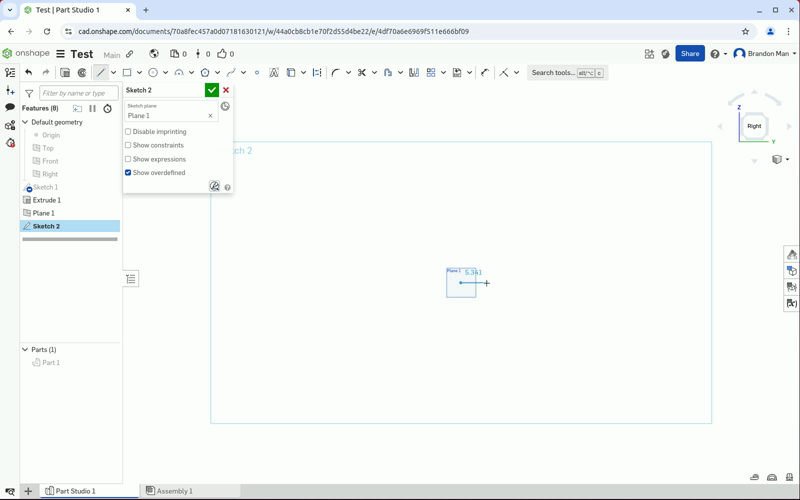
click(486, 282)
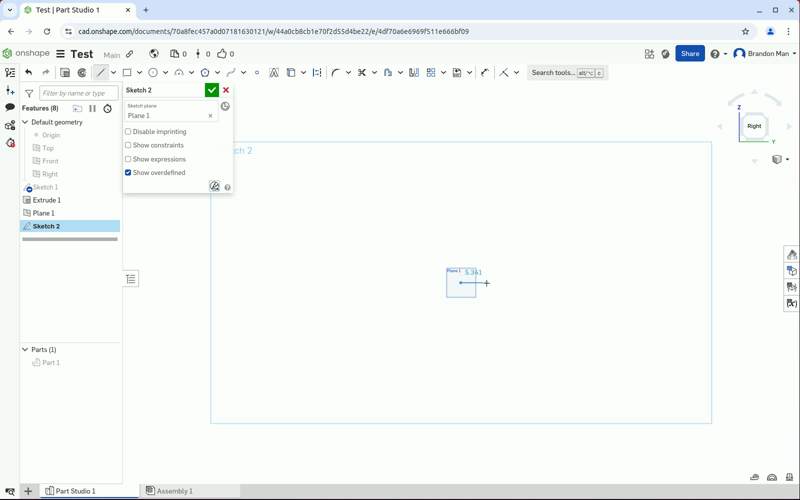
key_up(shift)
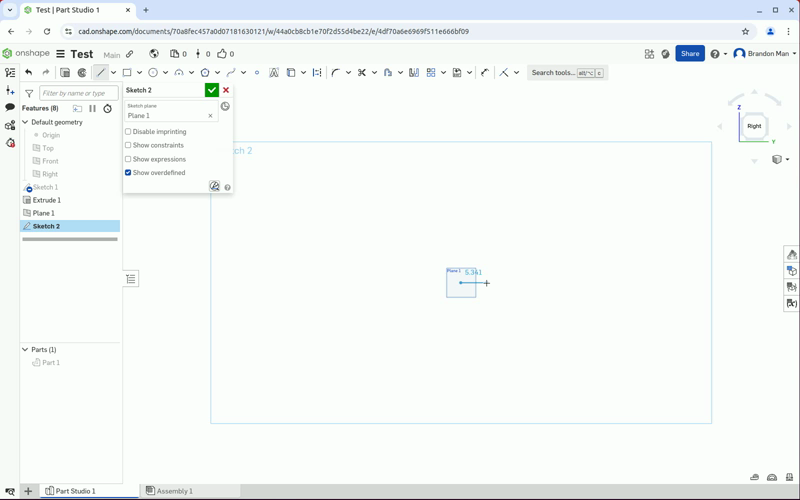
key_down(shift)
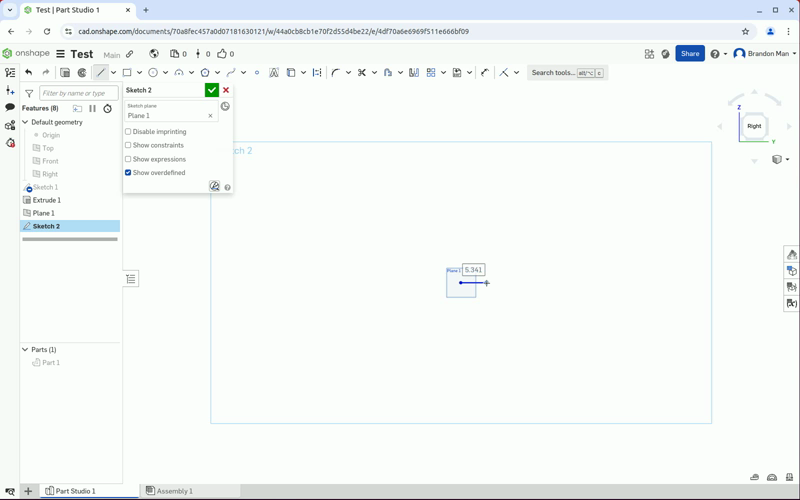
mouse_move(516, 282)
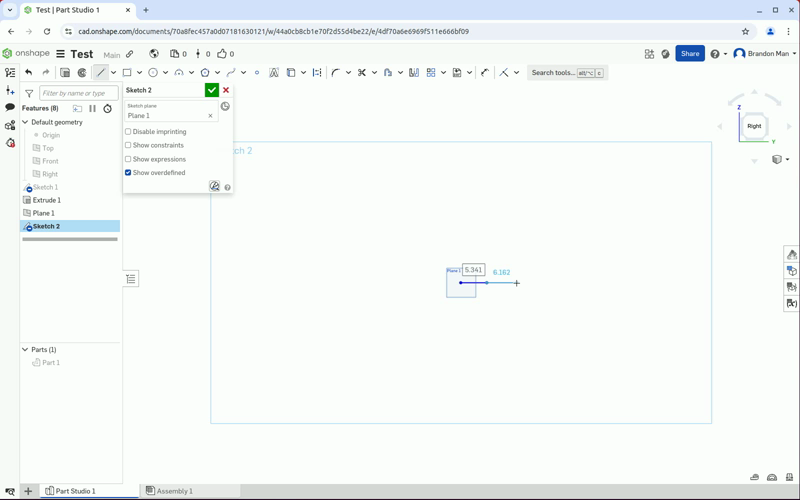
mouse_move(486, 240)
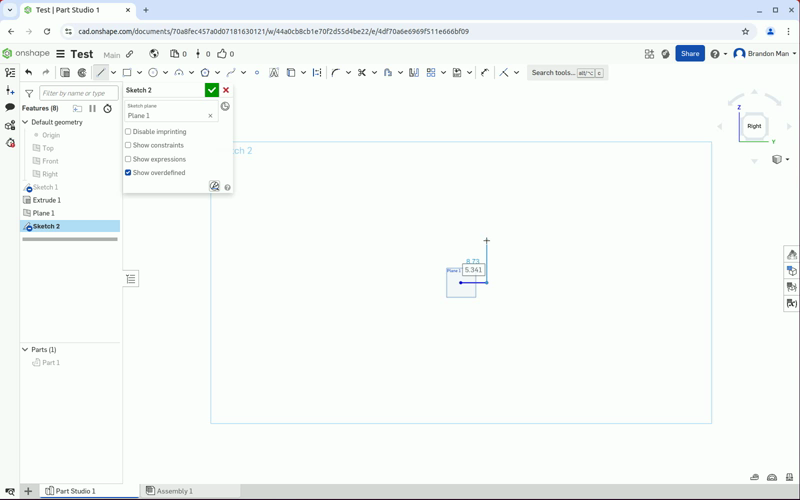
click(486, 240)
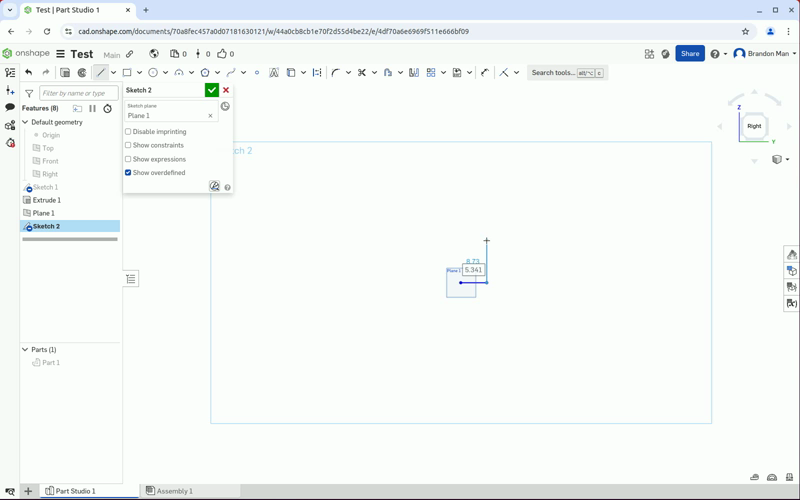
key_up(shift)
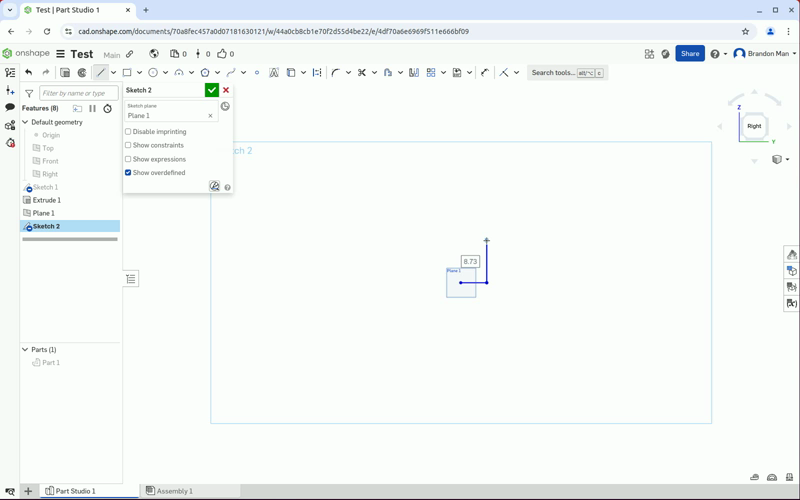
key_down(shift)
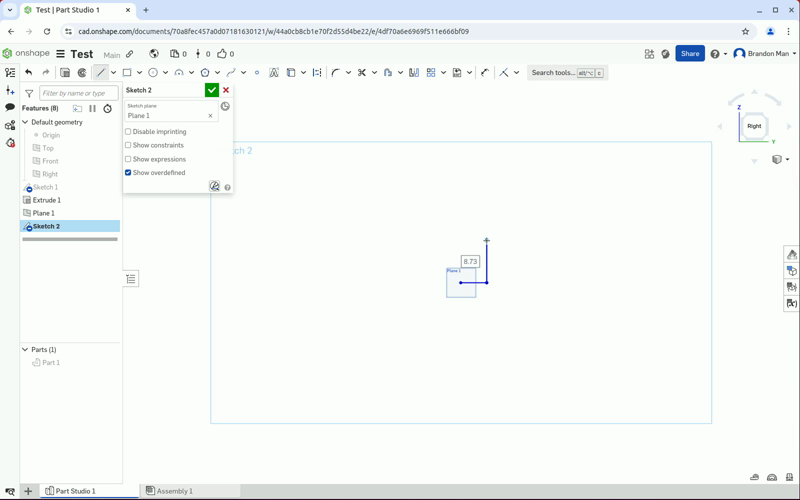
mouse_move(516, 240)
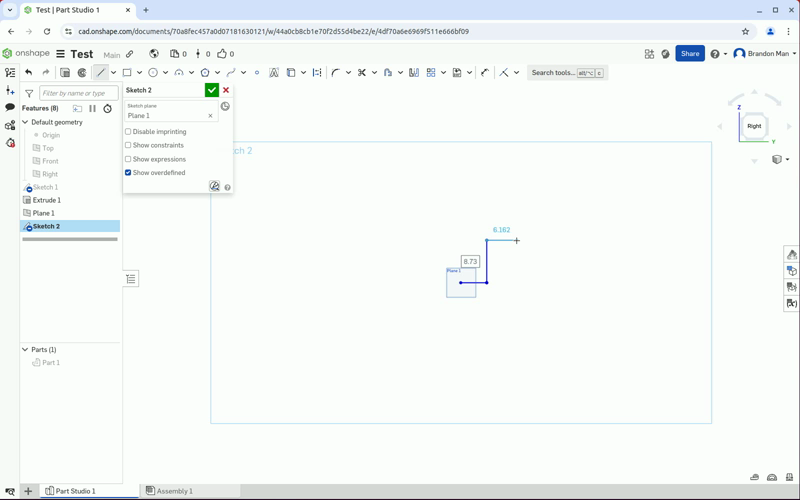
mouse_move(460, 240)
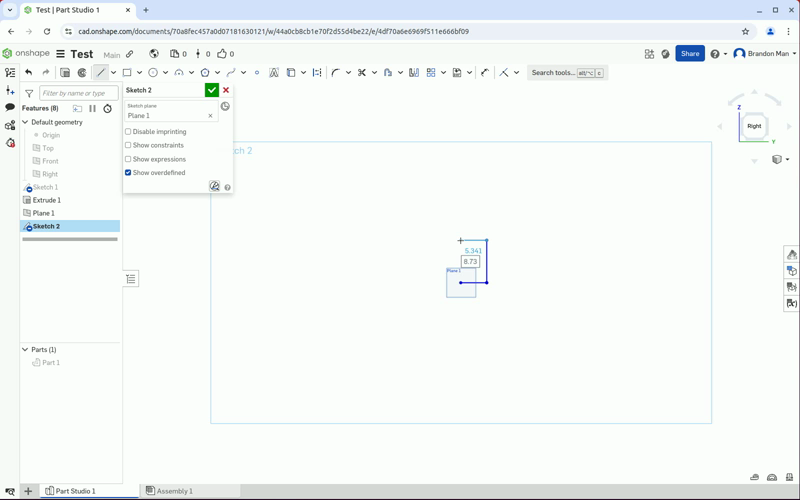
click(460, 240)
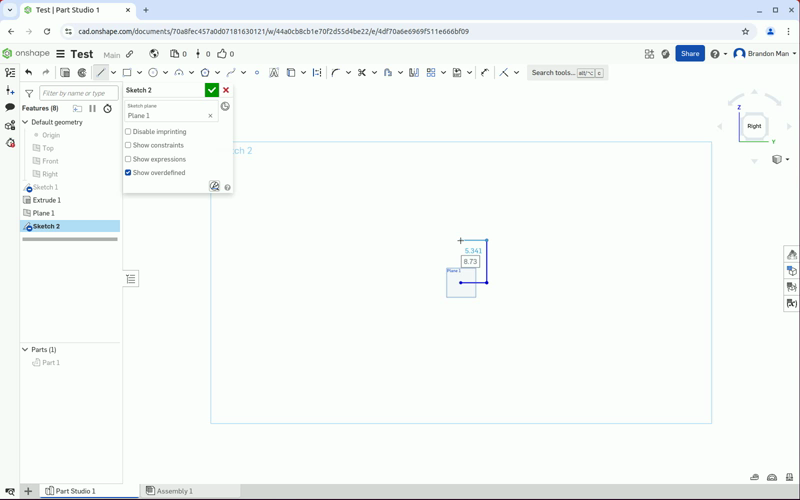
key_up(shift)
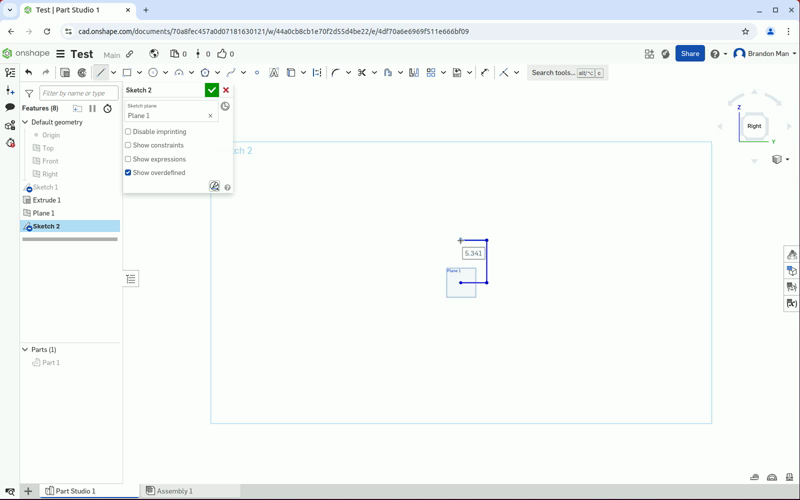
mouse_move(490, 240)
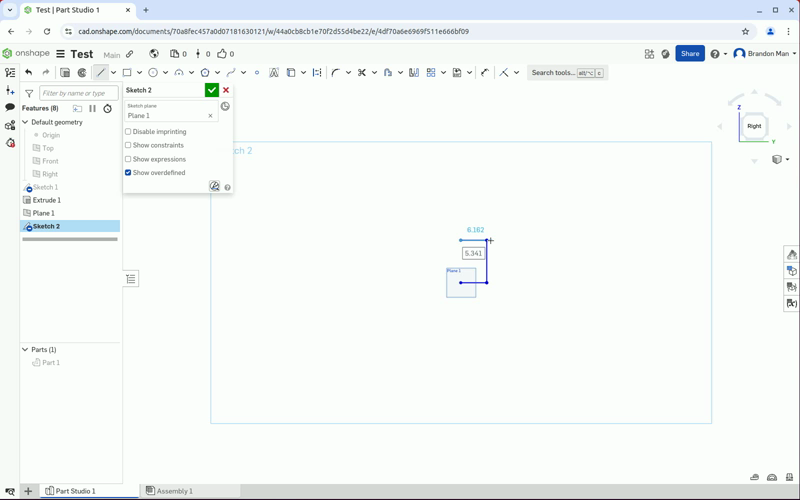
key_down(shift)
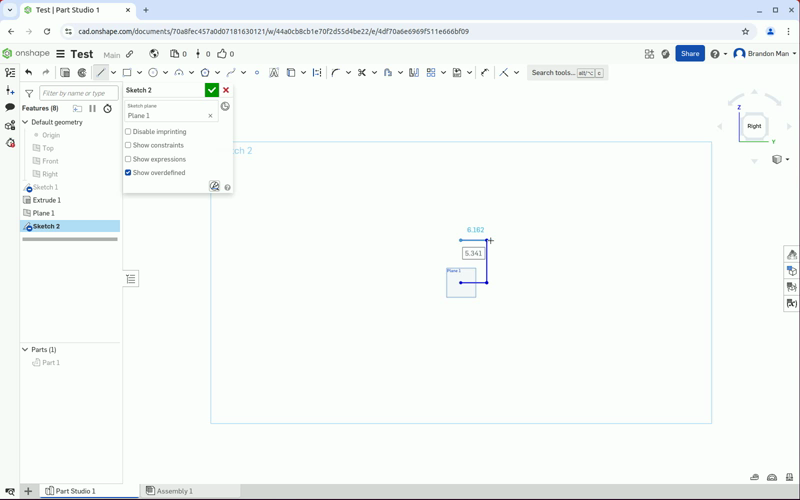
mouse_move(460, 282)
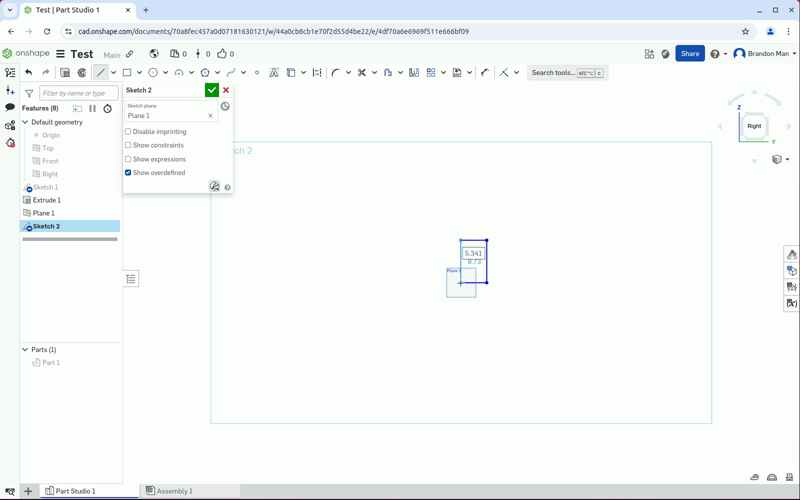
key_up(shift)
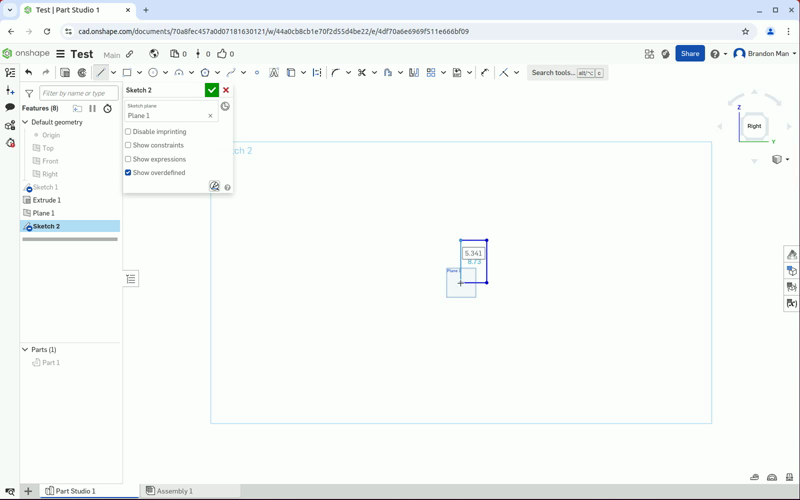
click(460, 282)
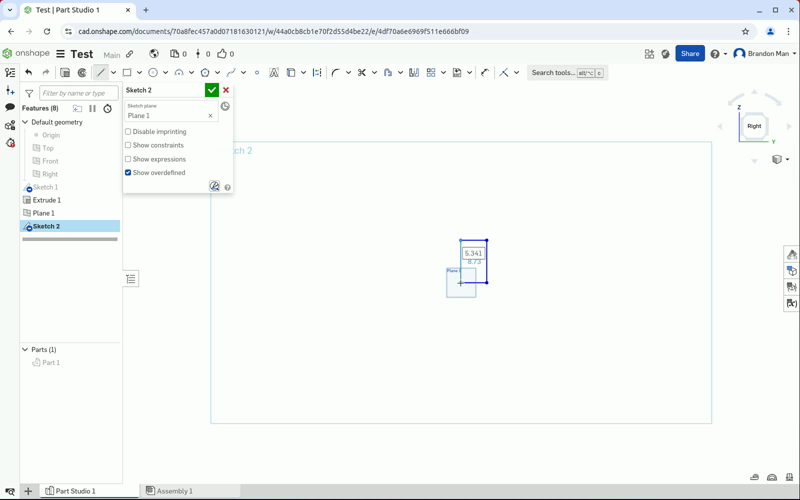
key(esc)
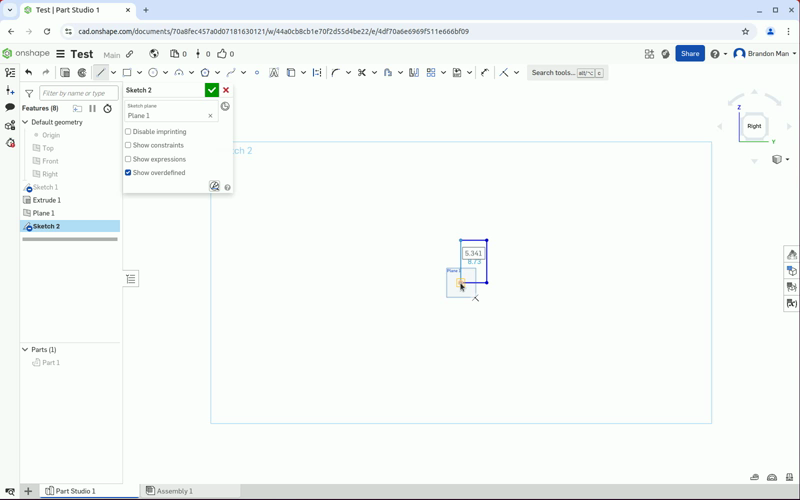
mouse_move(483, 279)
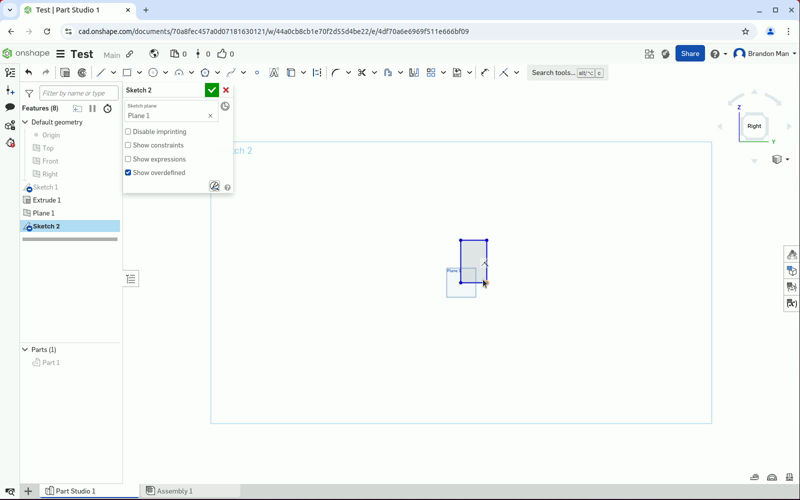
scroll(6)
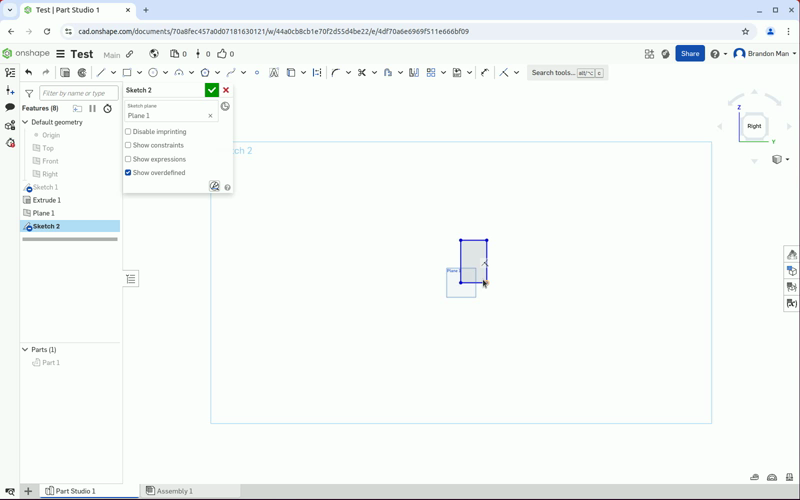
scroll(6)
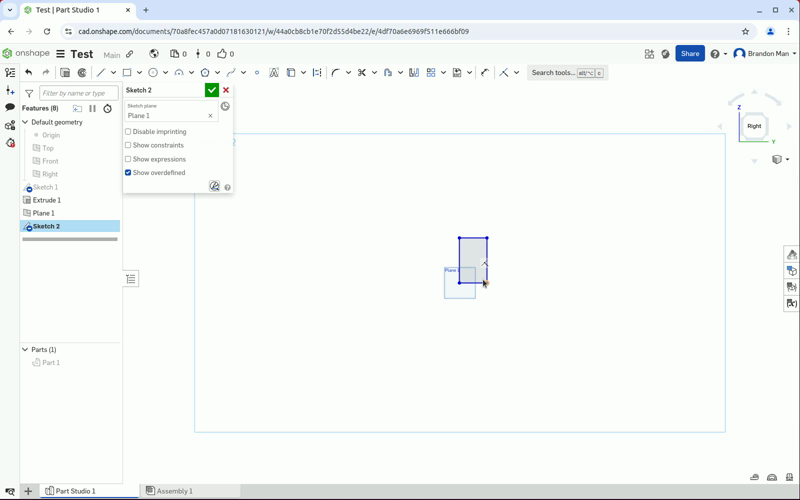
scroll(6)
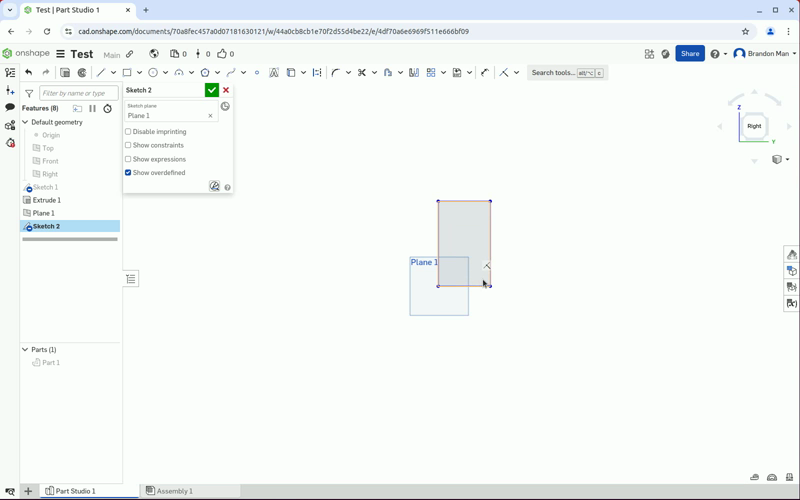
scroll(6)
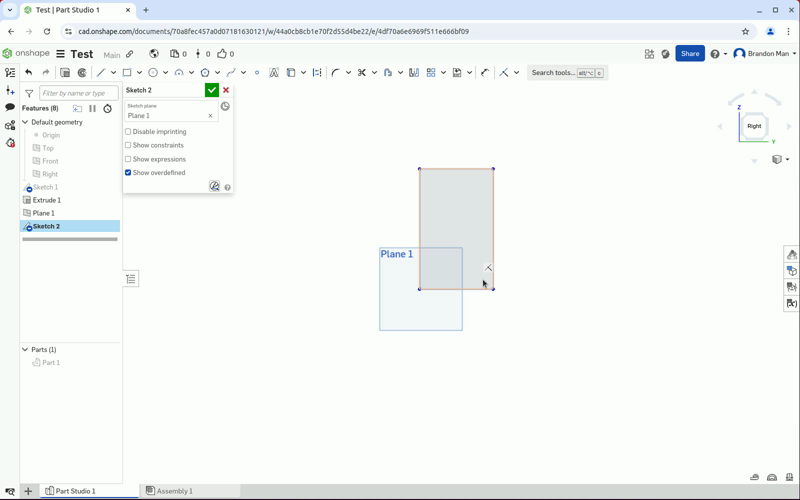
scroll(6)
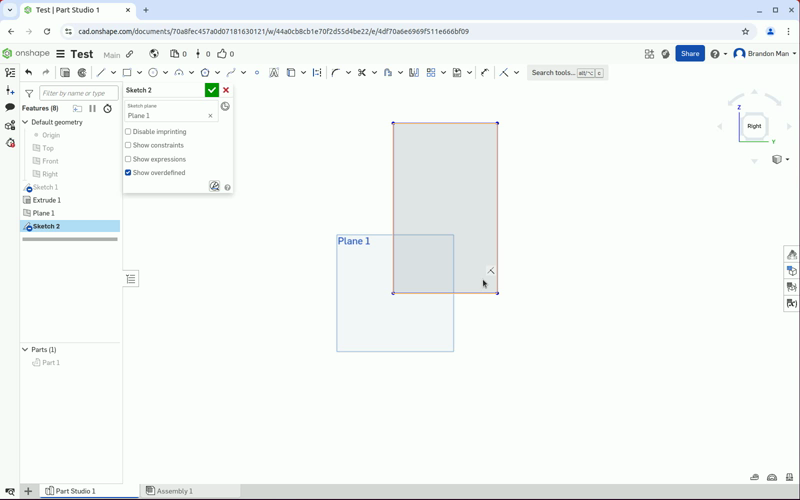
scroll(6)
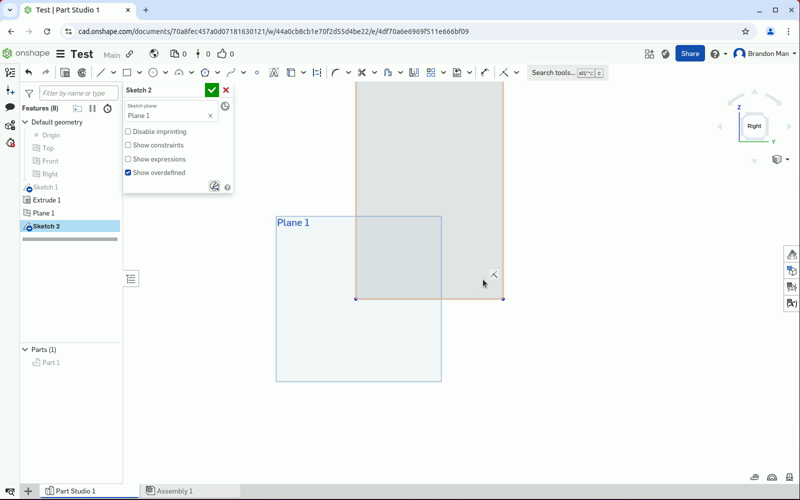
scroll(6)
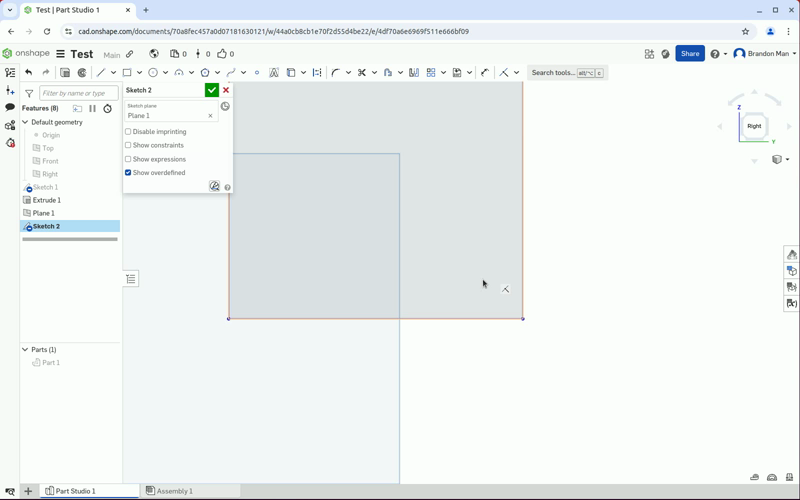
click(483, 279)
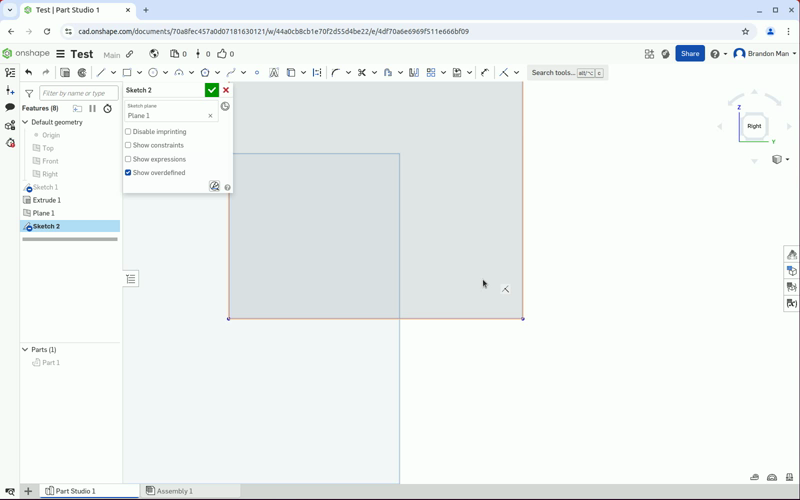
scroll(-6)
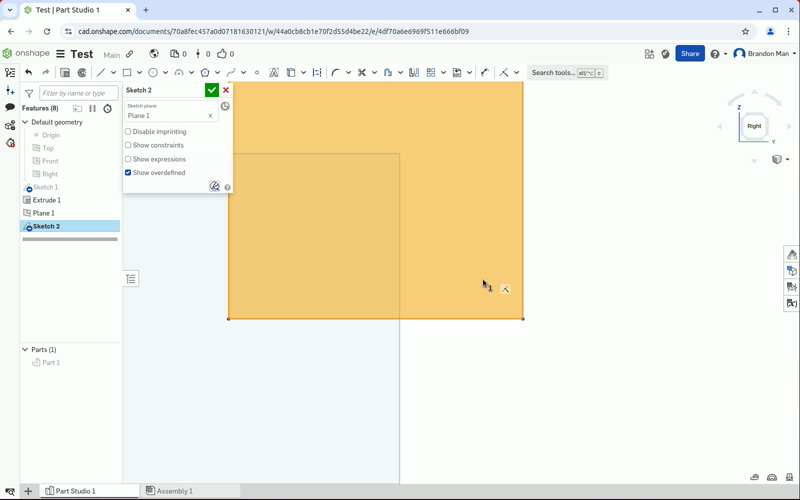
scroll(-6)
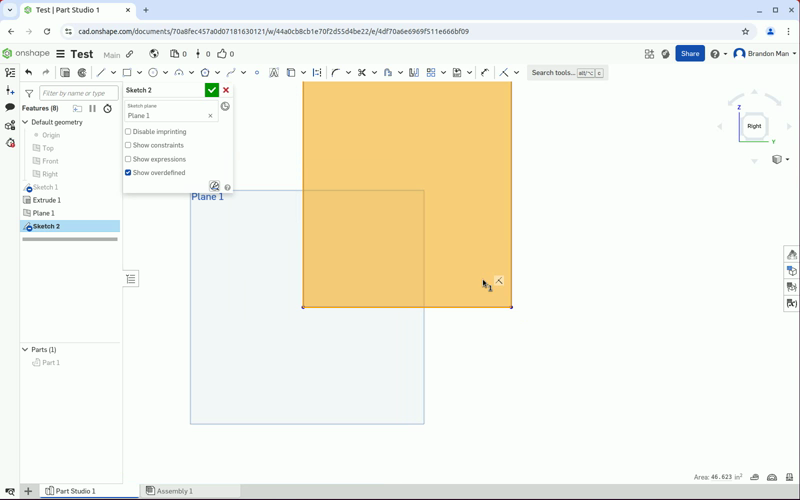
scroll(-6)
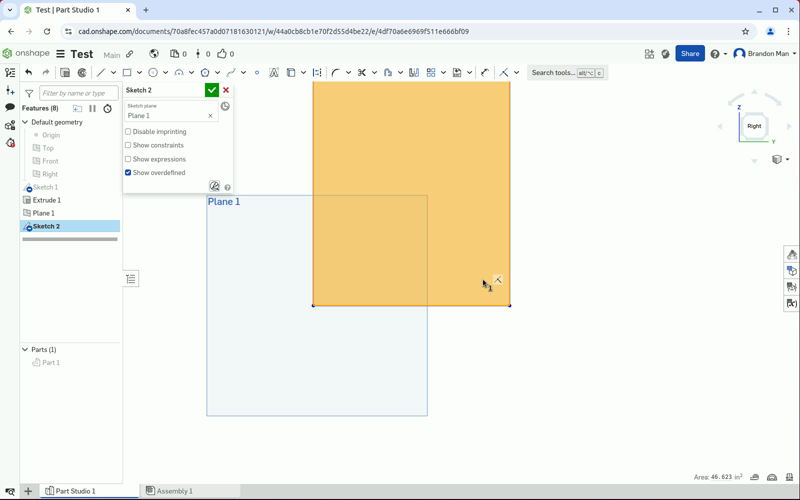
scroll(-6)
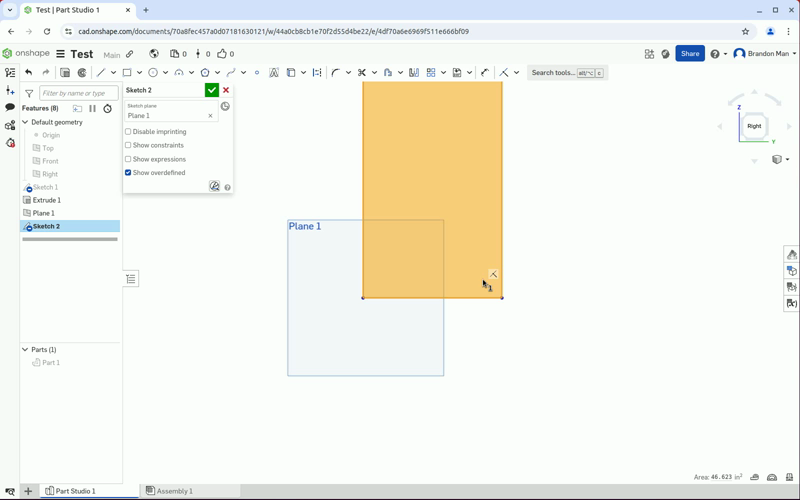
scroll(-6)
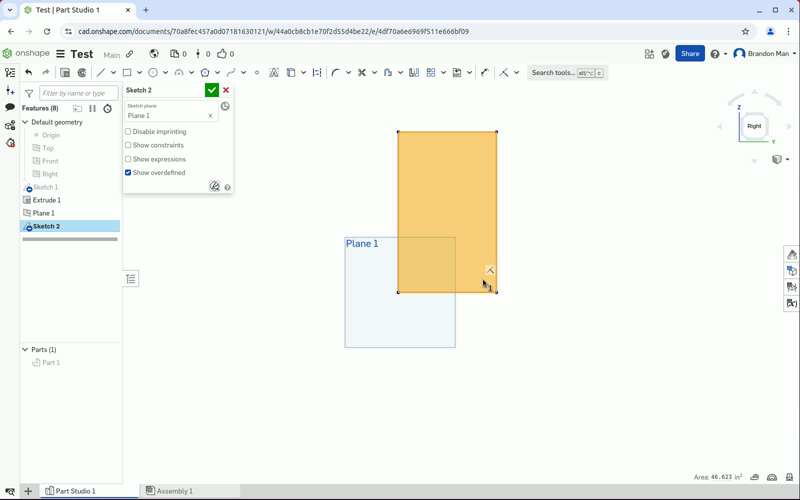
scroll(-6)
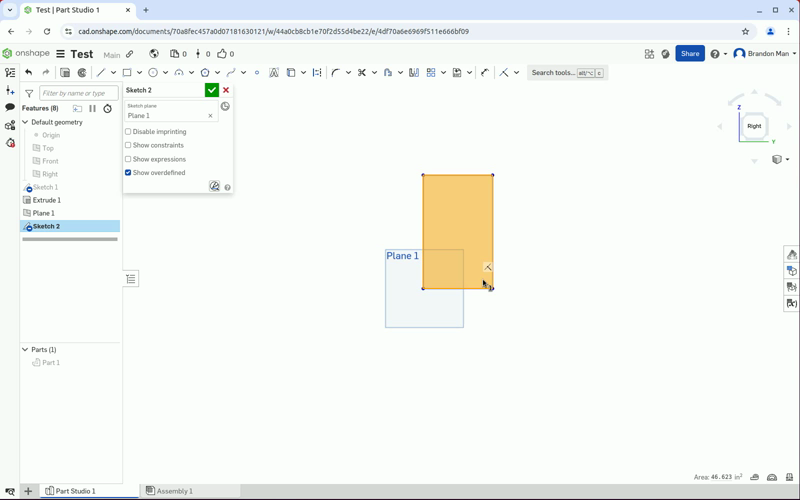
scroll(-6)
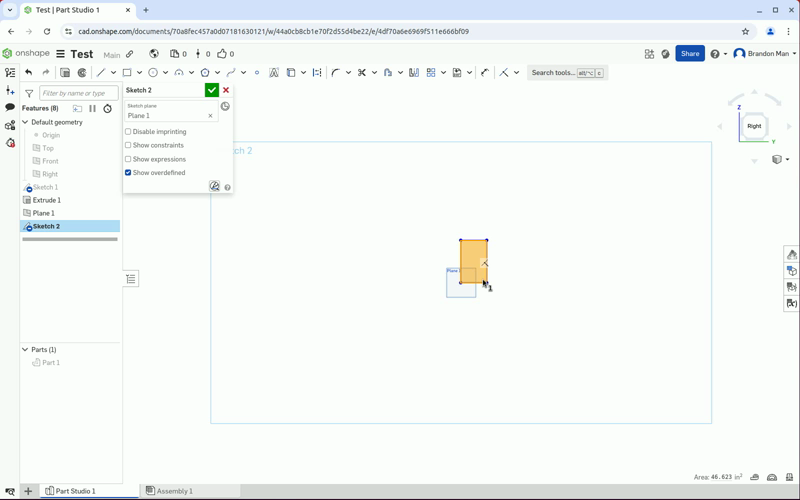
mouse_move(73, 352)
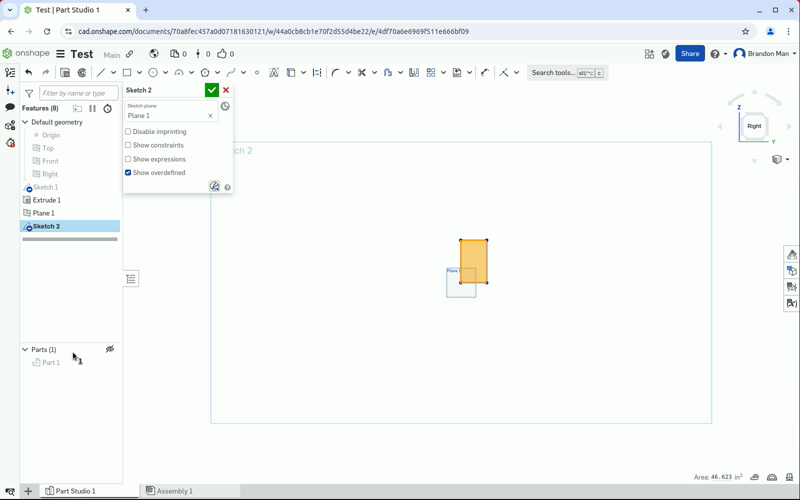
key(shift+y)
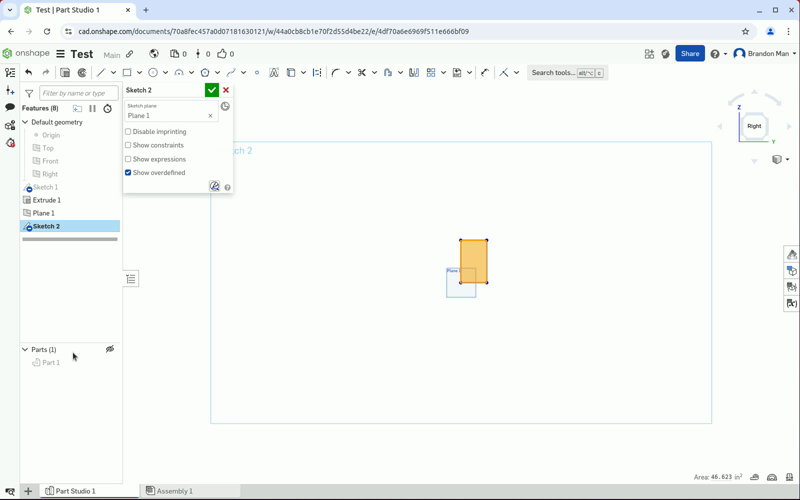
key(shift+e)
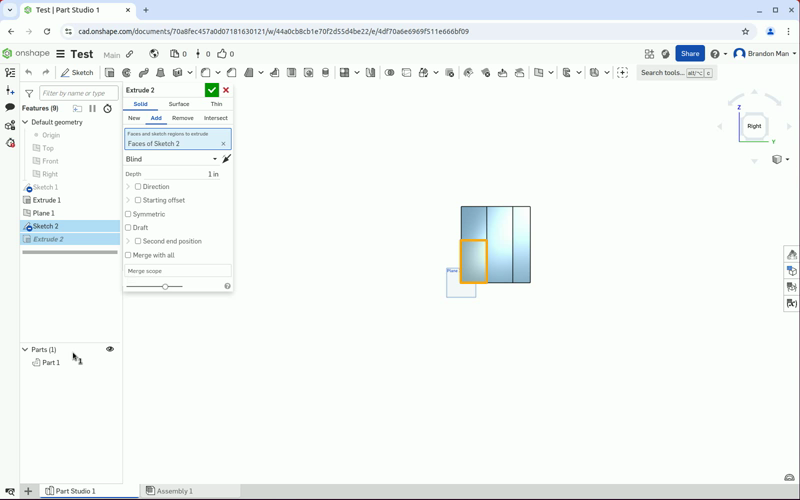
mouse_move(143, 106)
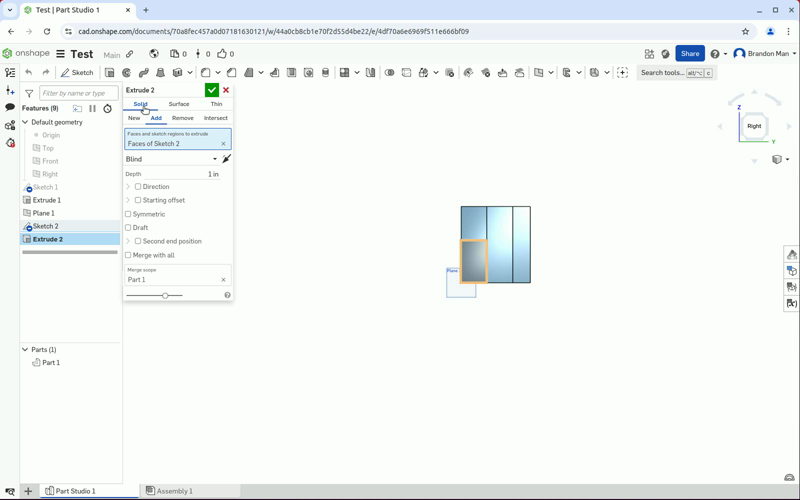
click(143, 106)
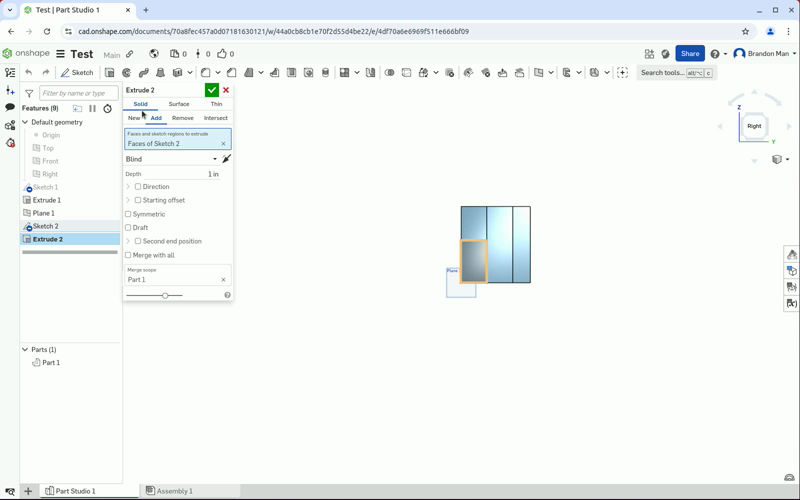
mouse_move(137, 120)
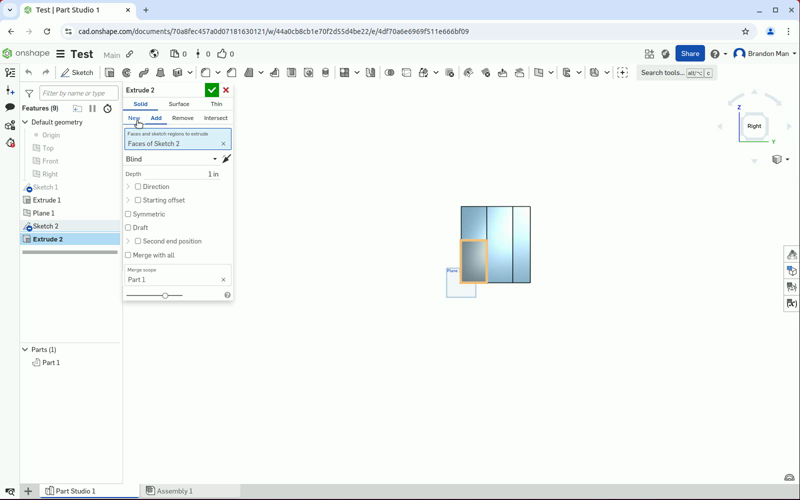
click(137, 120)
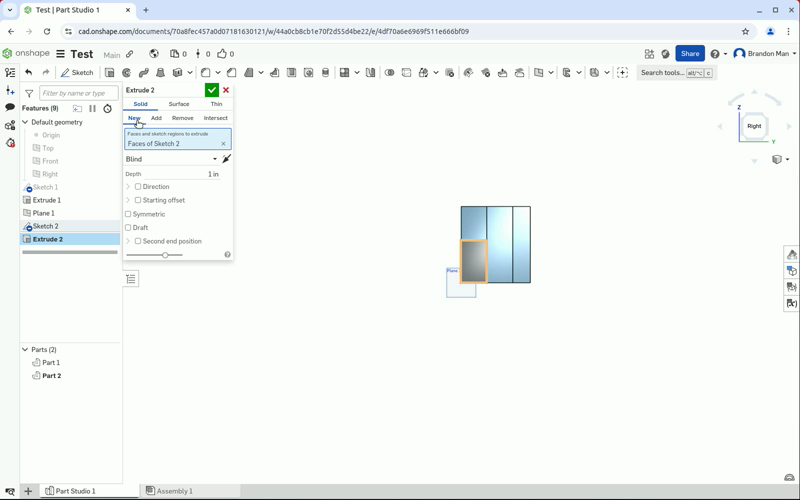
key(tab, 4)
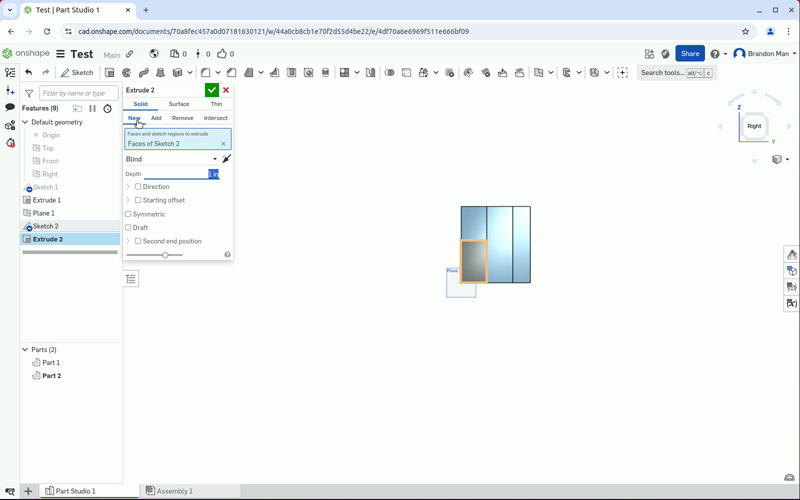
text(6.981)
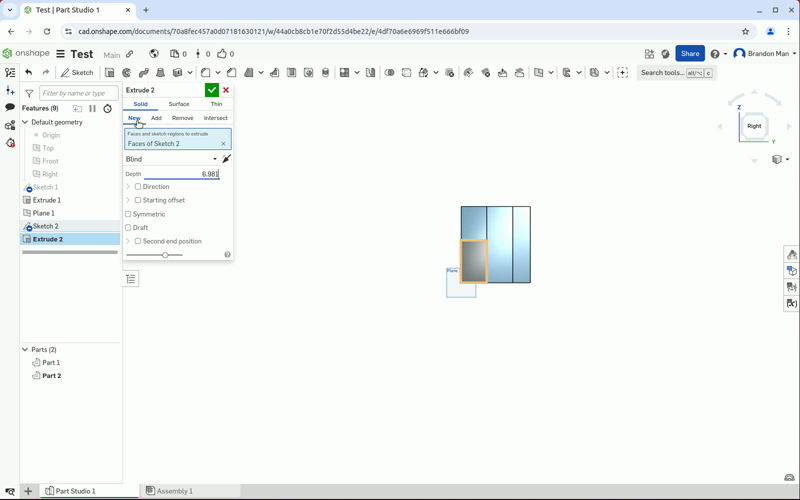
key(enter)
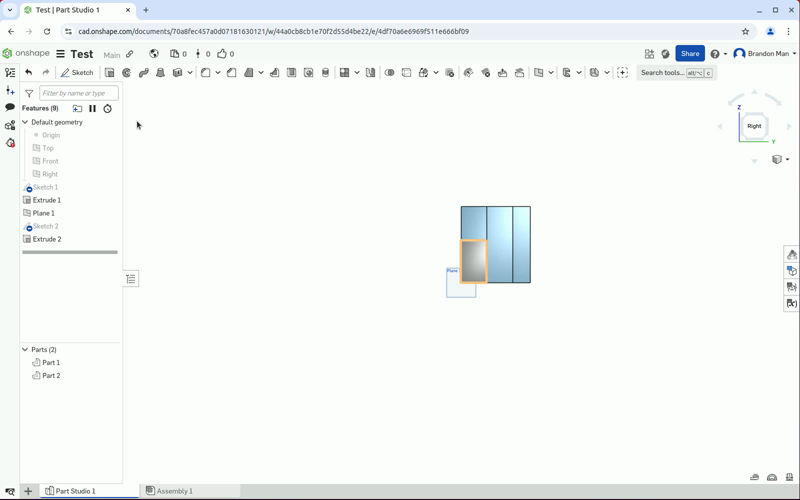
key(shift+h)
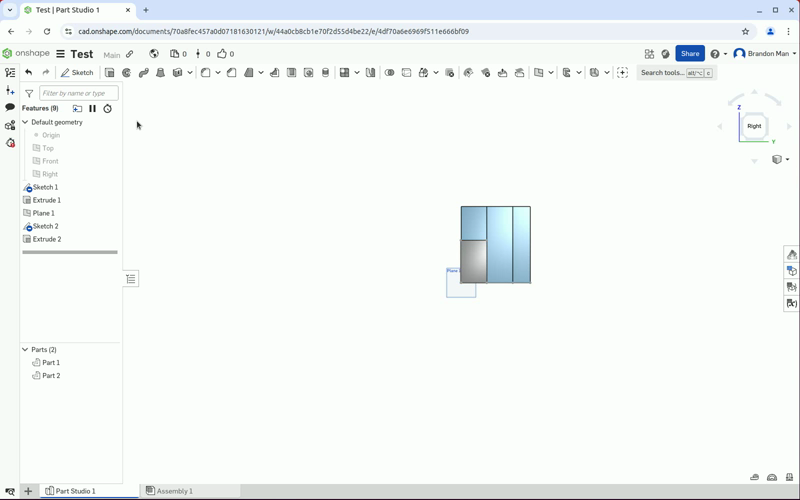
key(shift+h)
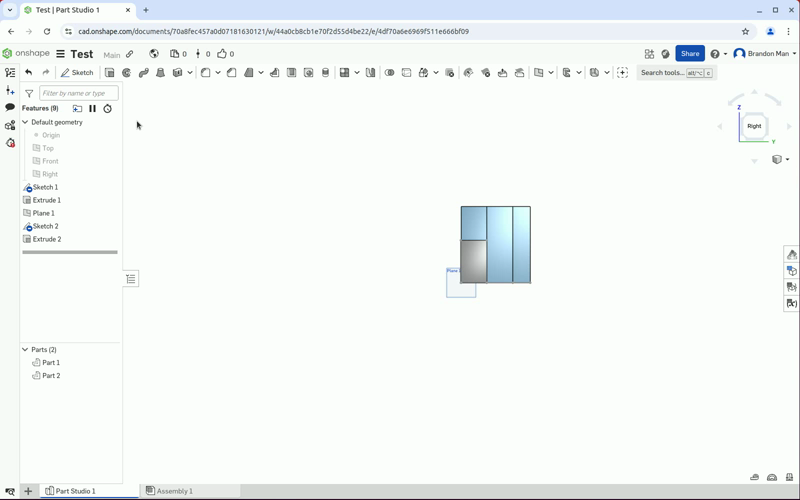
key(shift+7)
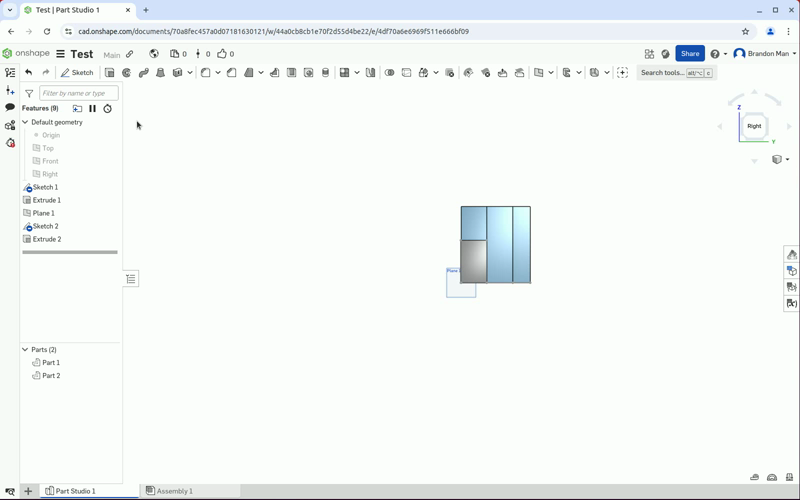
key(right, 2)
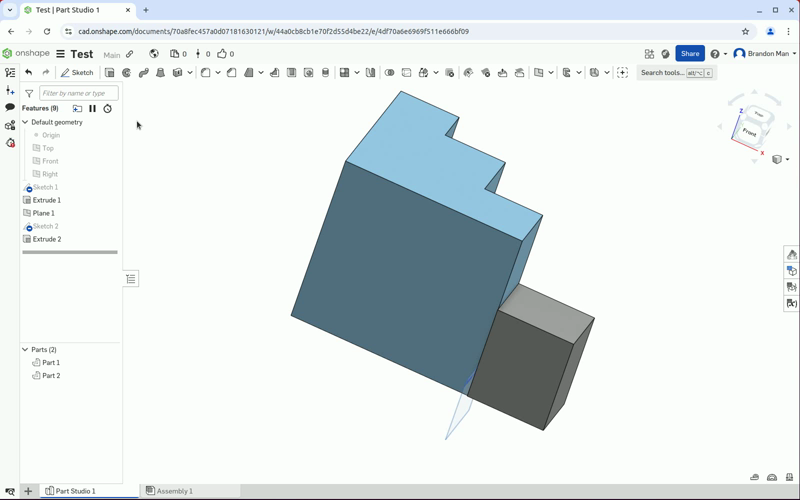
key(down, 2)
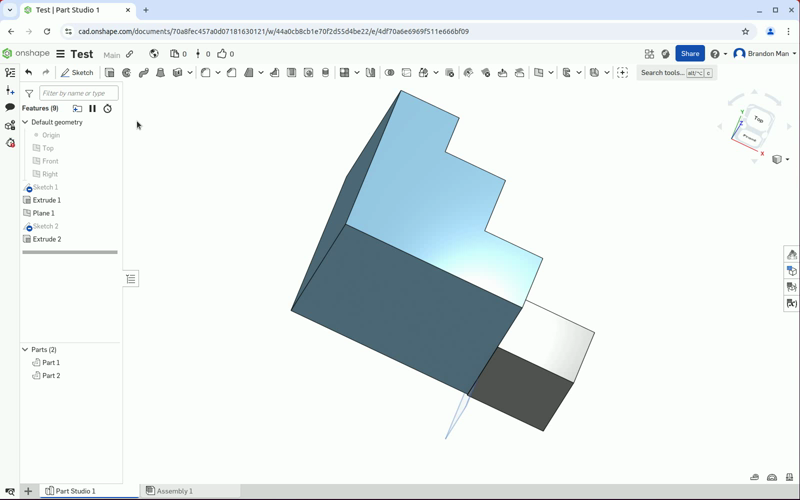
key(up, 2)
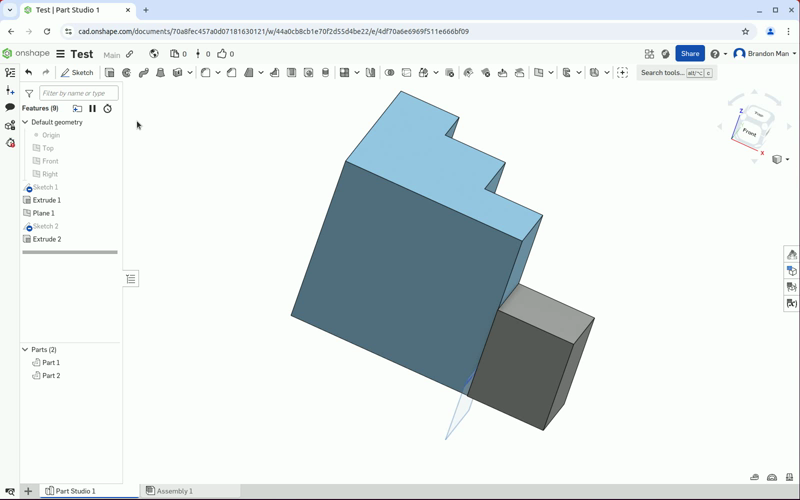
key(left, 2)
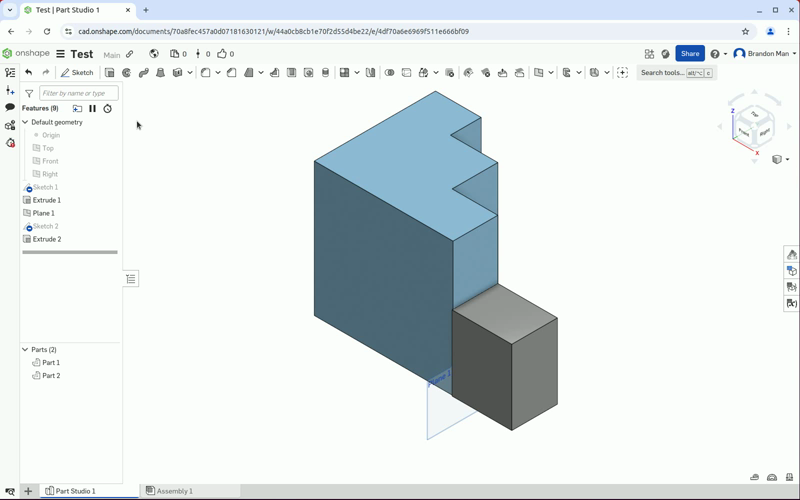
mouse_move(73, 189)
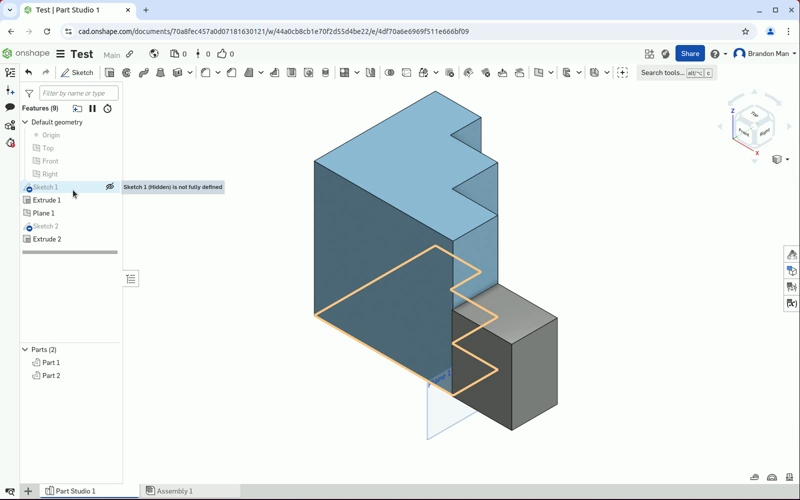
click(73, 189)